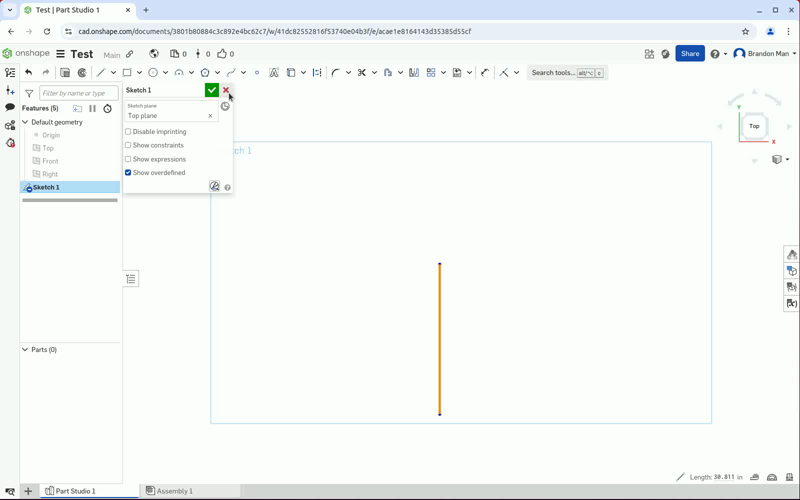
key(shift+h)
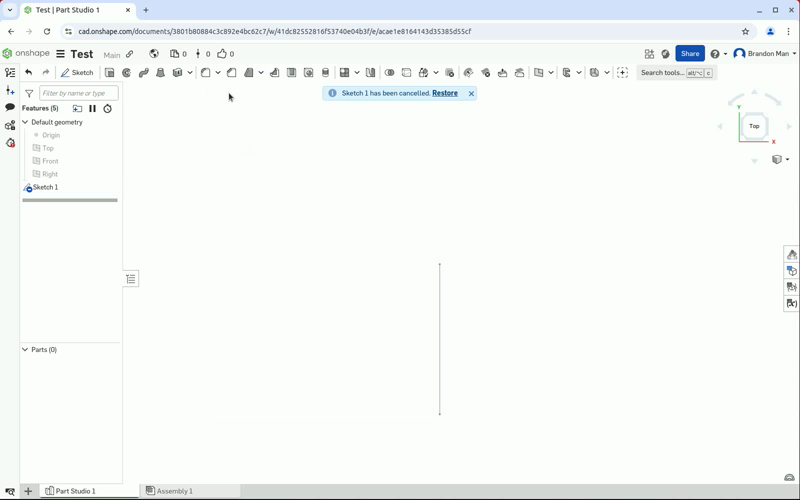
mouse_move(73, 352)
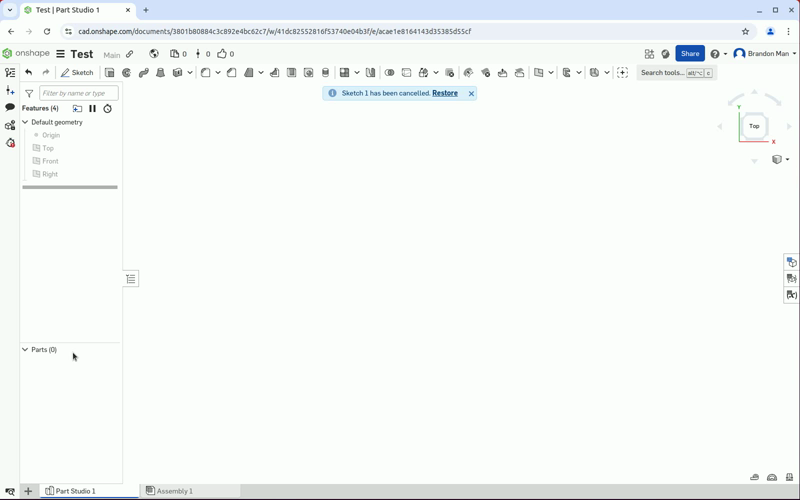
key(y)
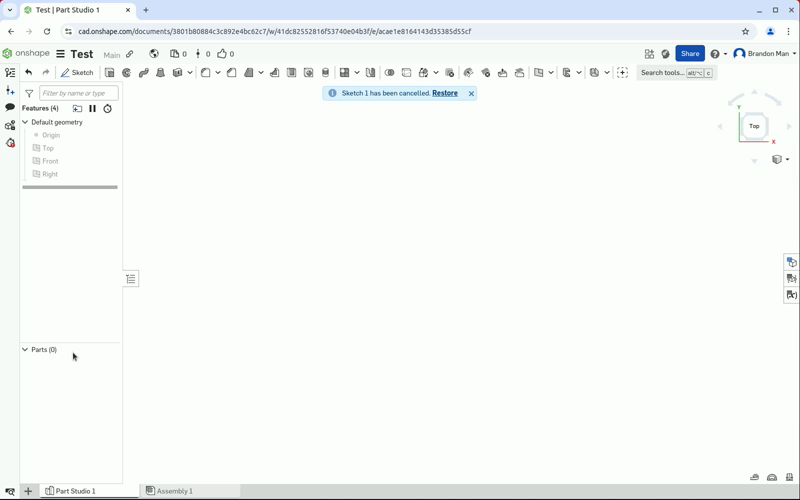
key(shift+p)
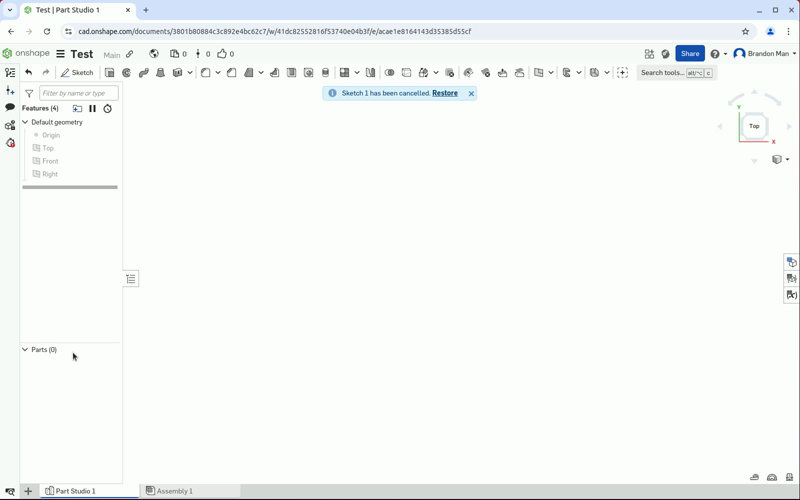
key(space)
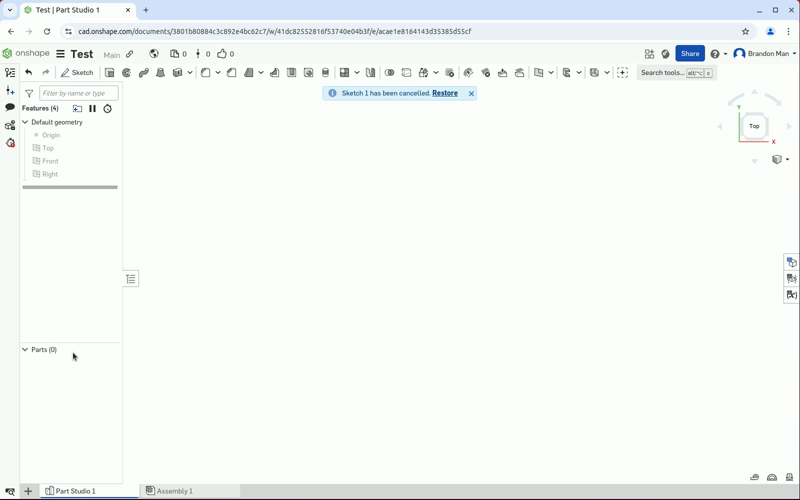
key_down(shift)
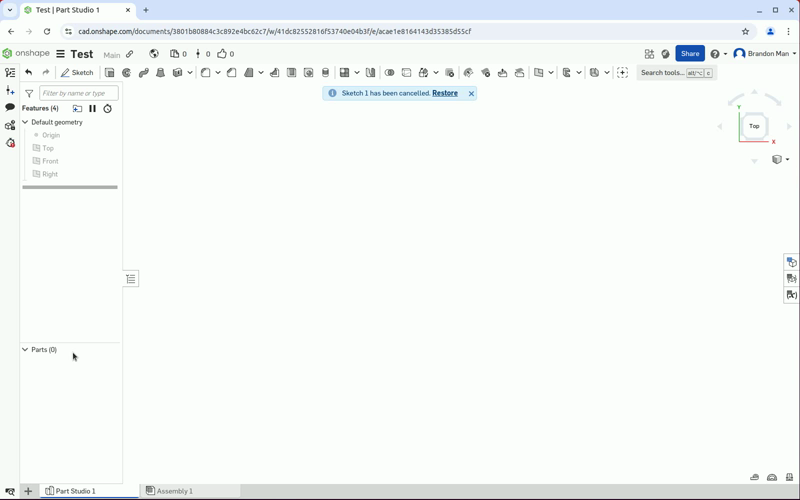
key(up)
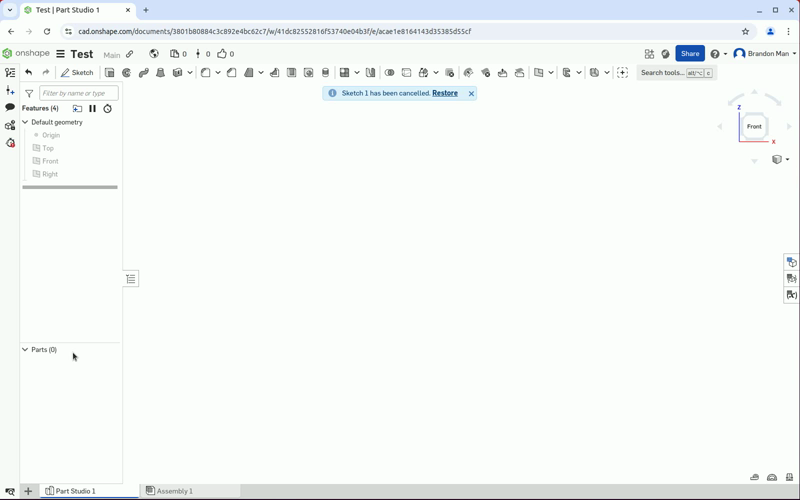
key_up(shift)
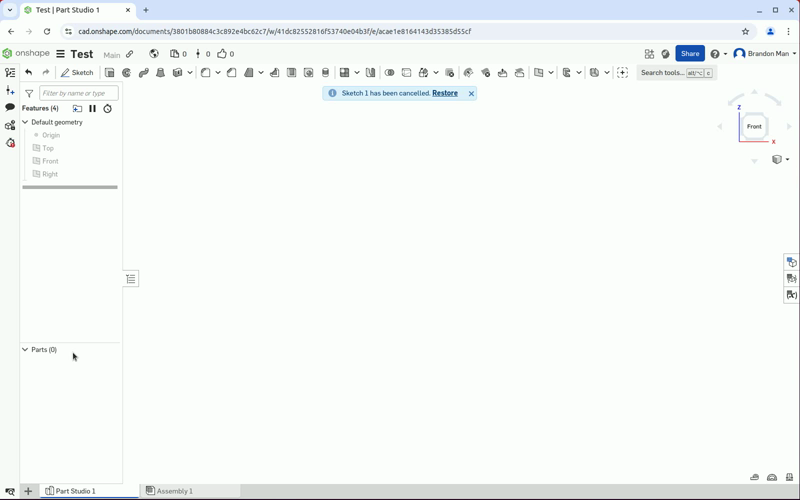
mouse_move(73, 352)
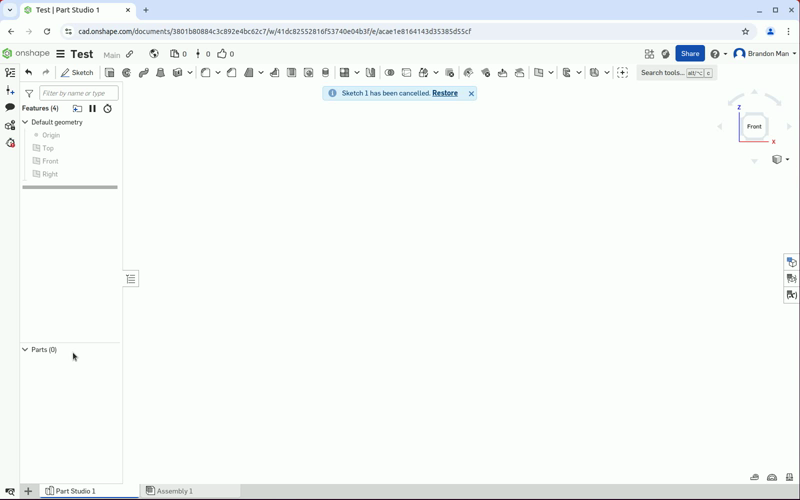
key(shift+y)
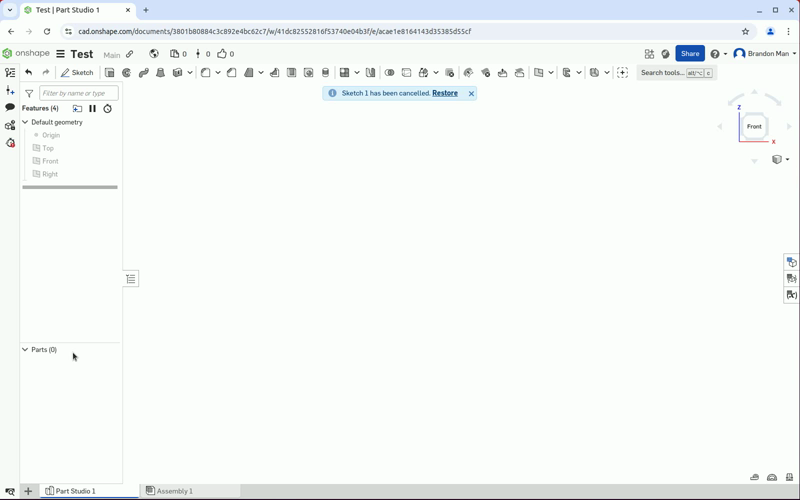
key(shift+s)
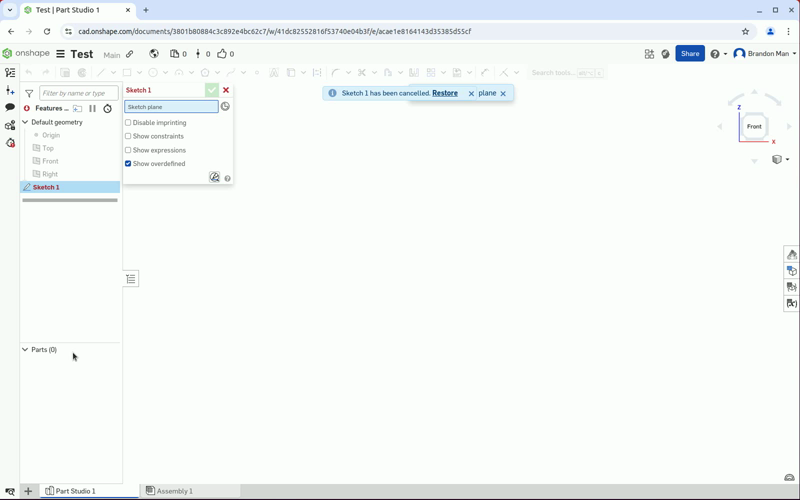
mouse_move(73, 163)
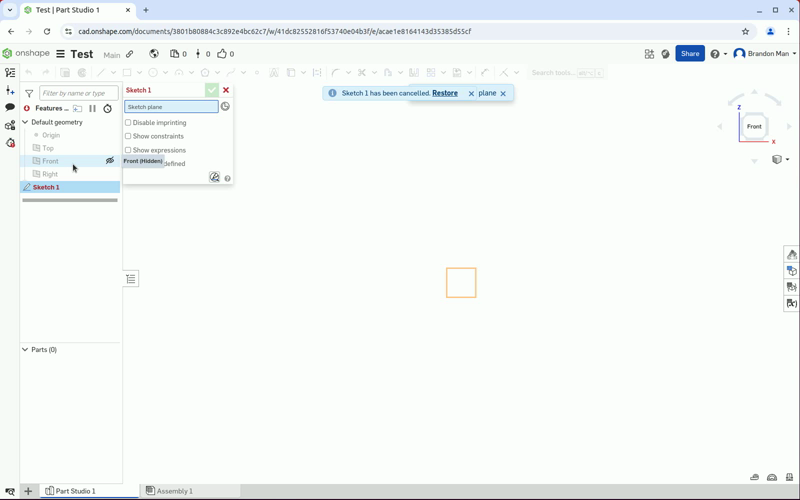
click(73, 163)
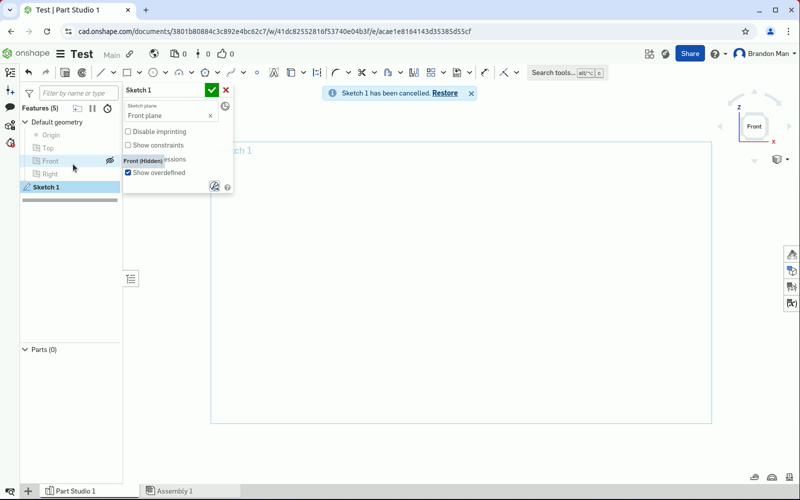
mouse_move(73, 352)
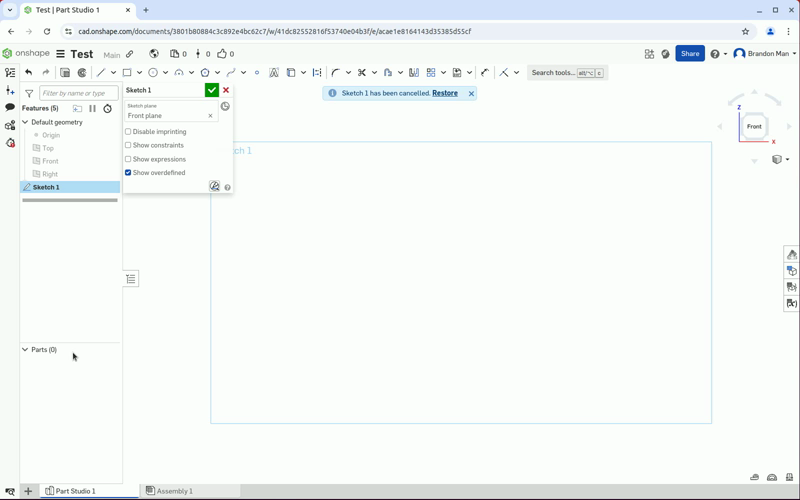
key(y)
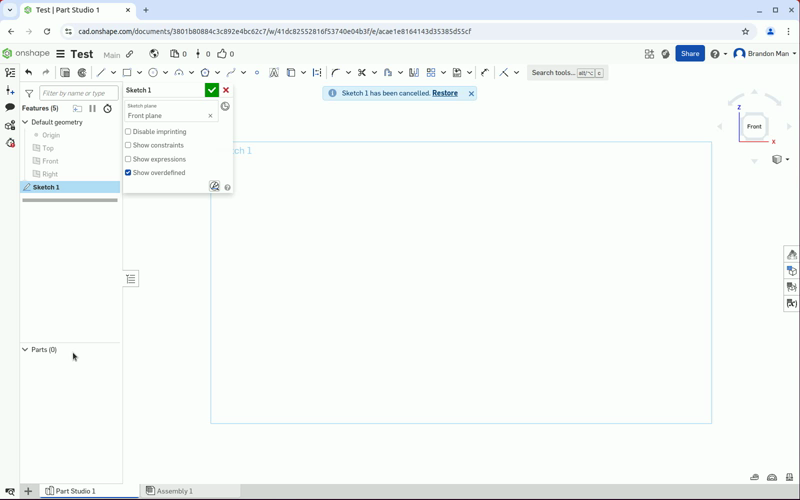
key(a)
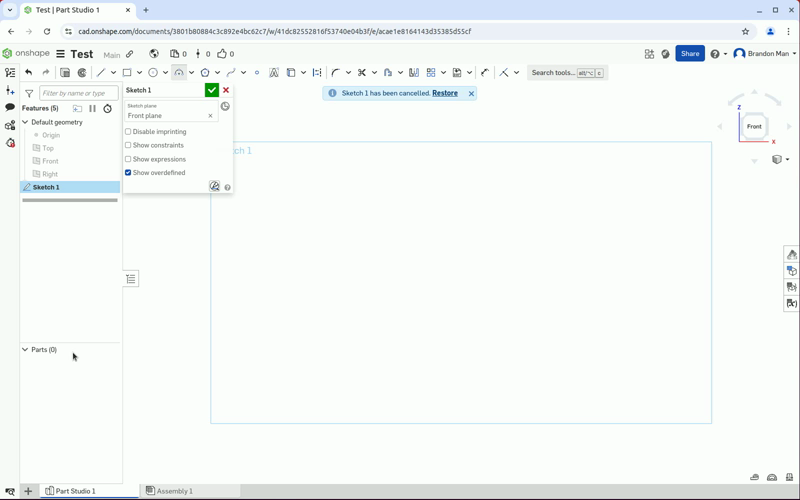
key_down(shift)
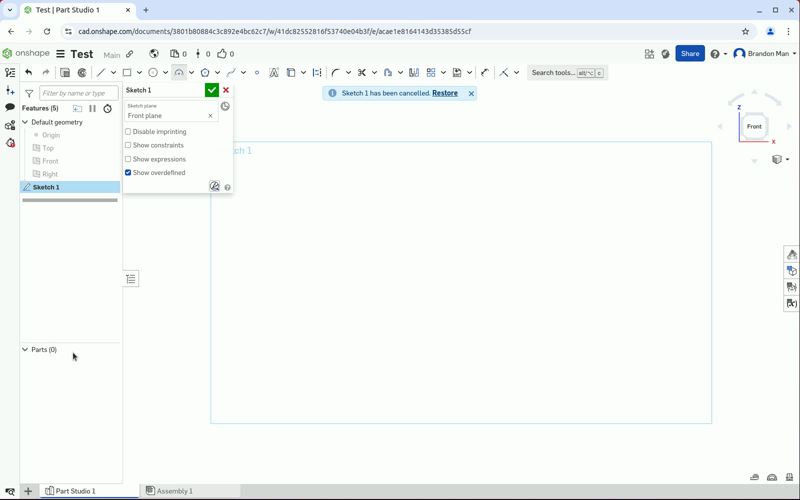
mouse_move(348, 375)
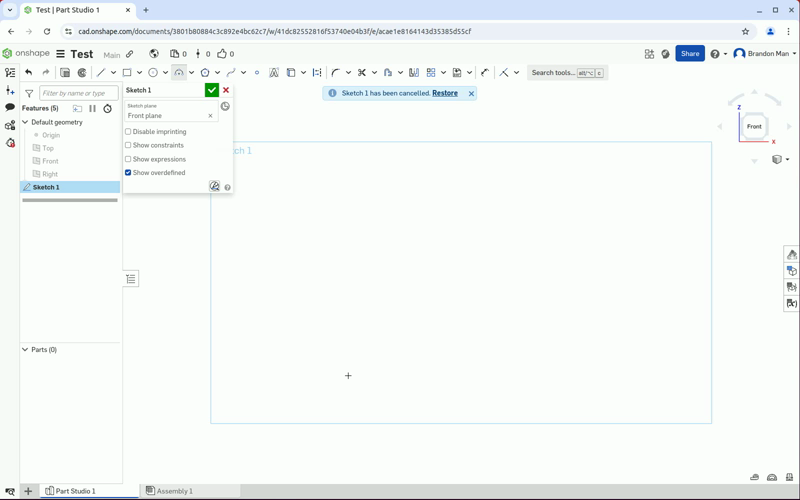
click(348, 375)
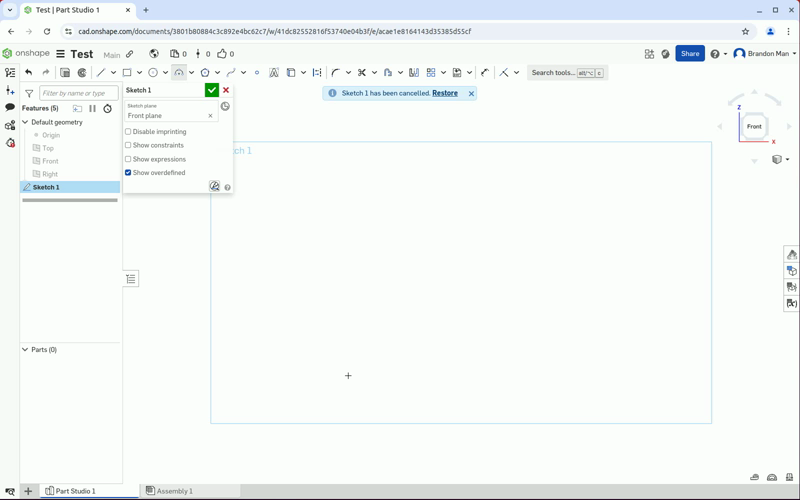
key_up(shift)
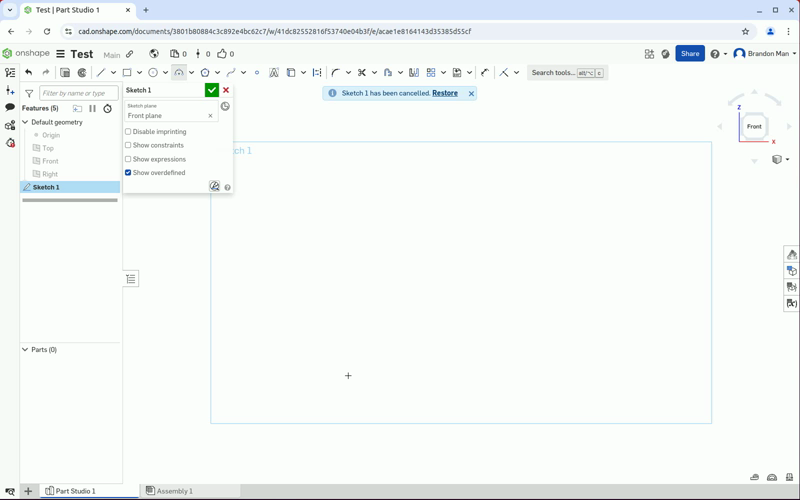
key_down(shift)
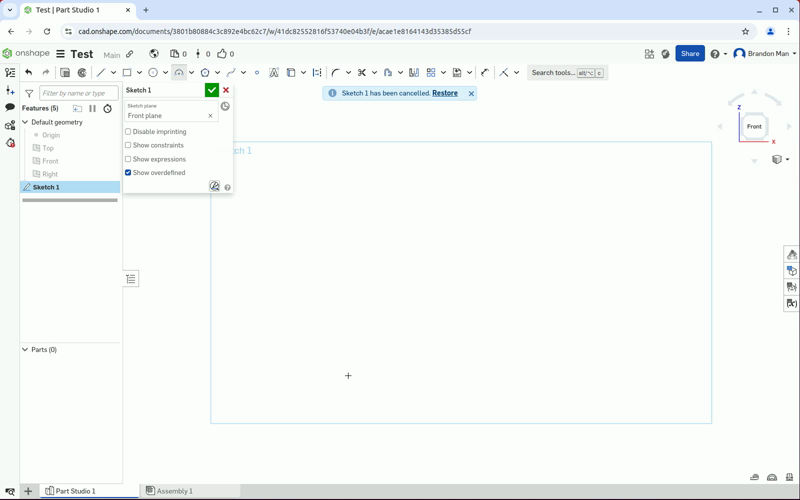
mouse_move(367, 394)
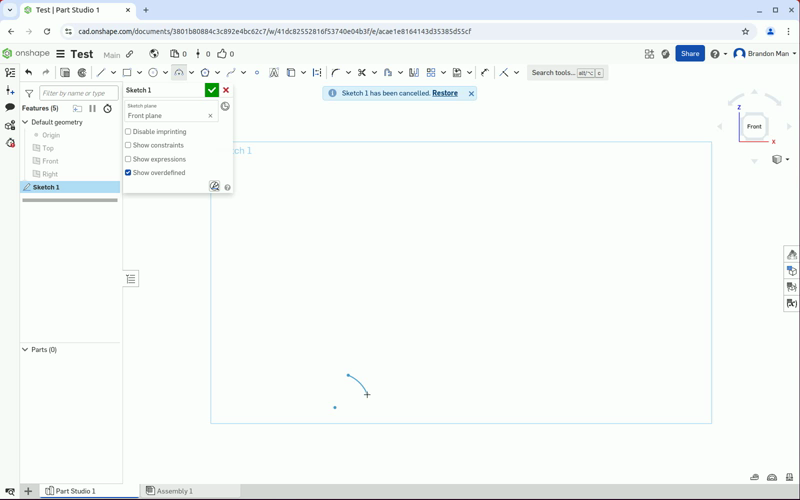
click(367, 394)
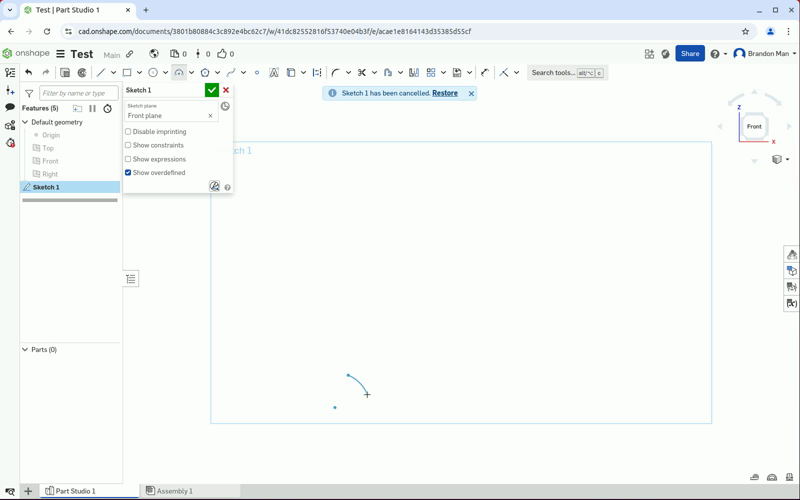
mouse_move(353, 388)
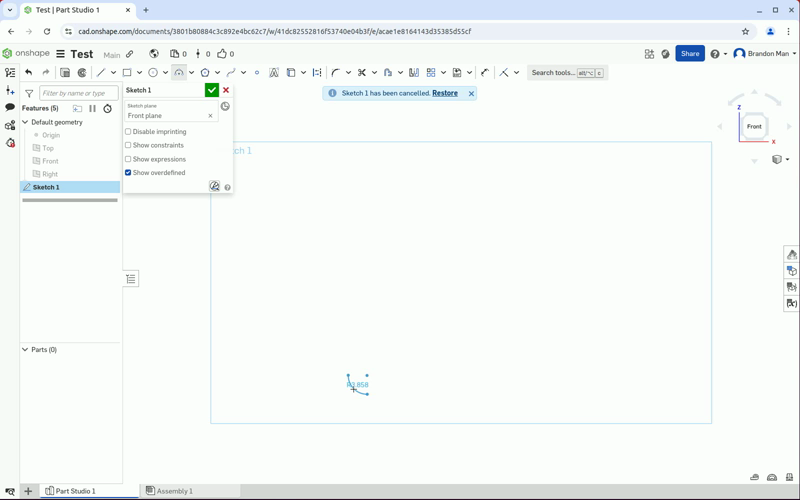
click(353, 388)
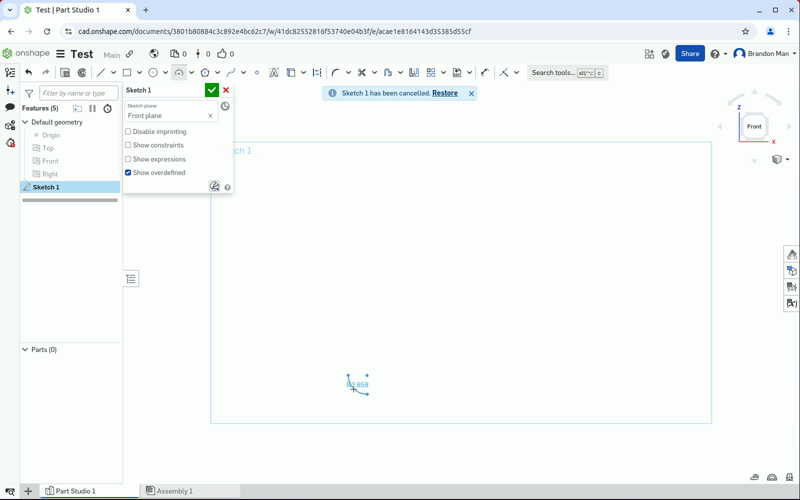
key_up(shift)
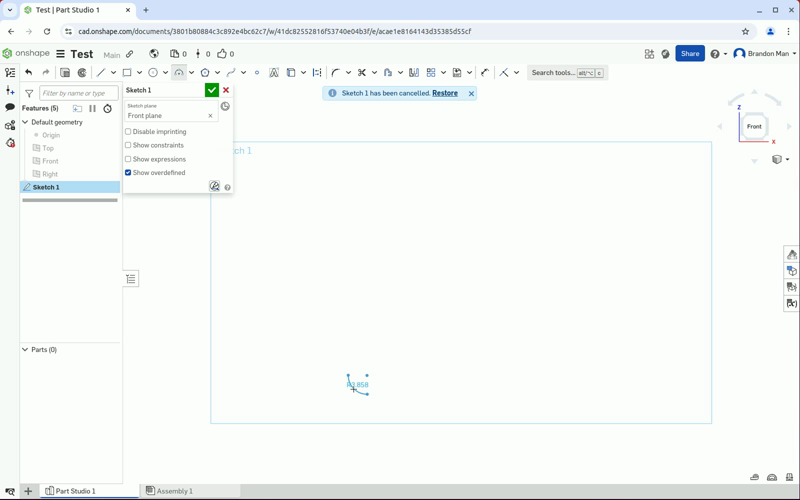
key(esc)
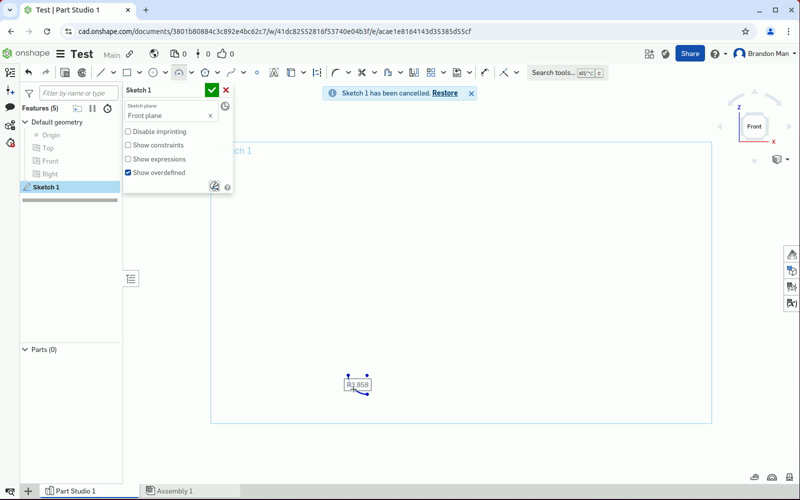
key(l)
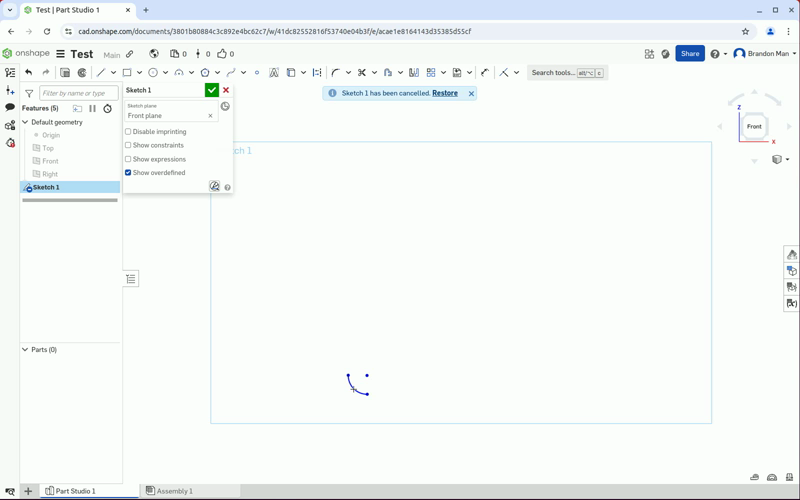
mouse_move(367, 394)
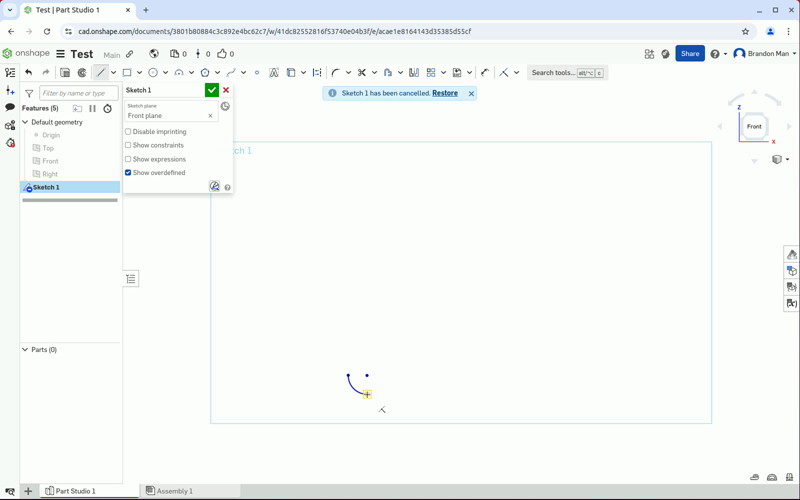
click(367, 394)
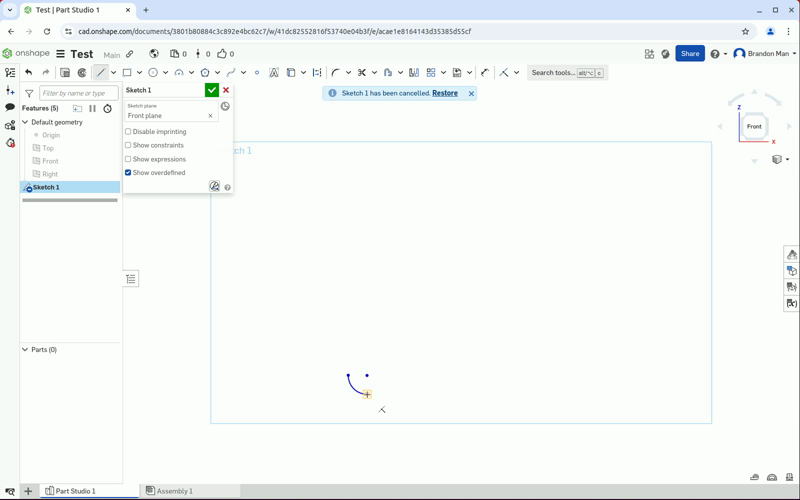
key_down(shift)
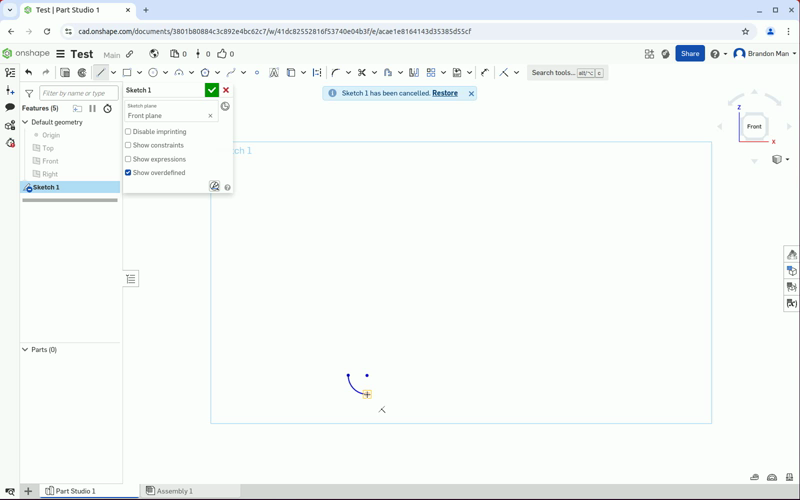
mouse_move(553, 394)
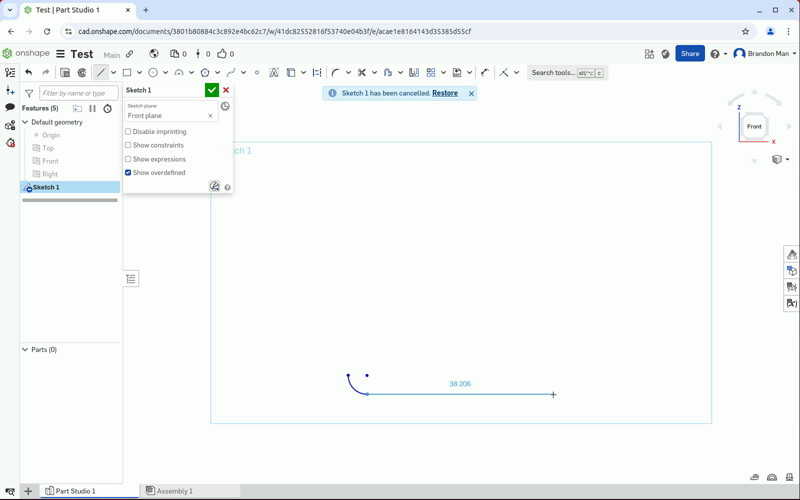
click(553, 394)
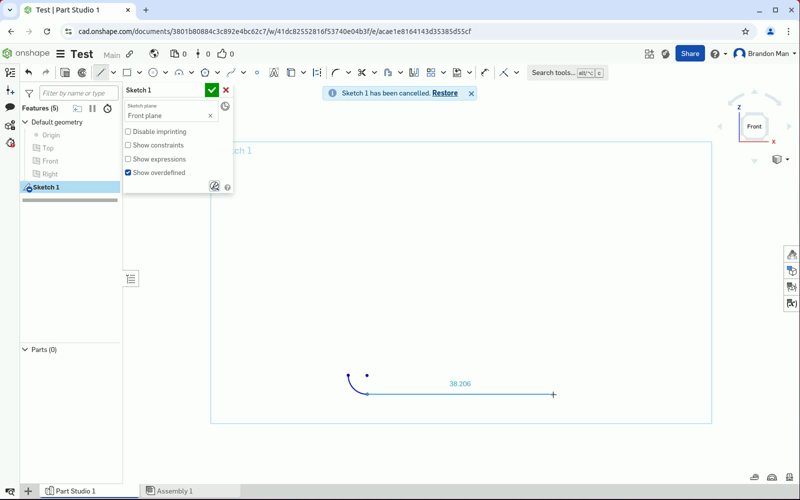
key_up(shift)
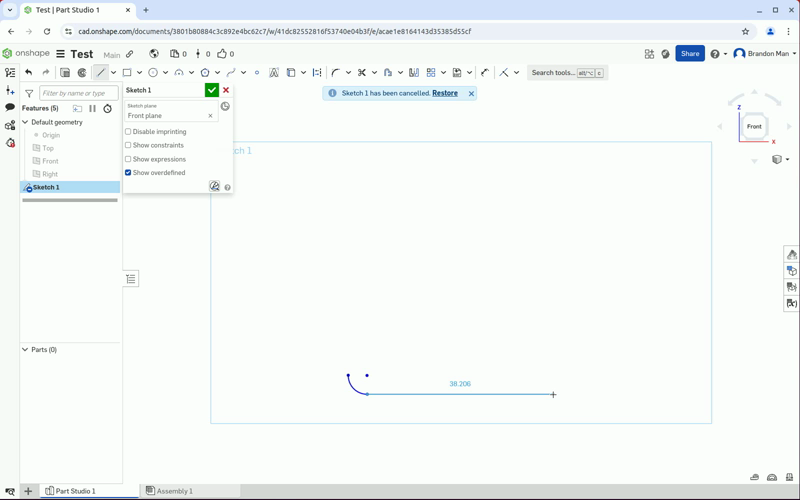
key(esc)
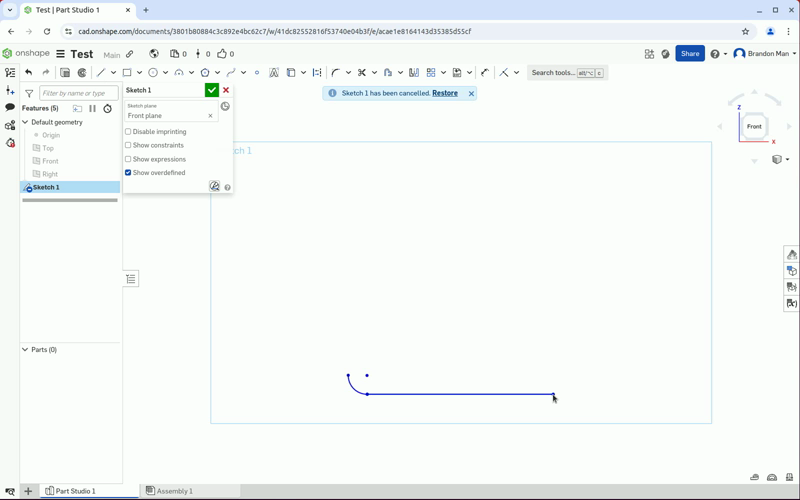
key(a)
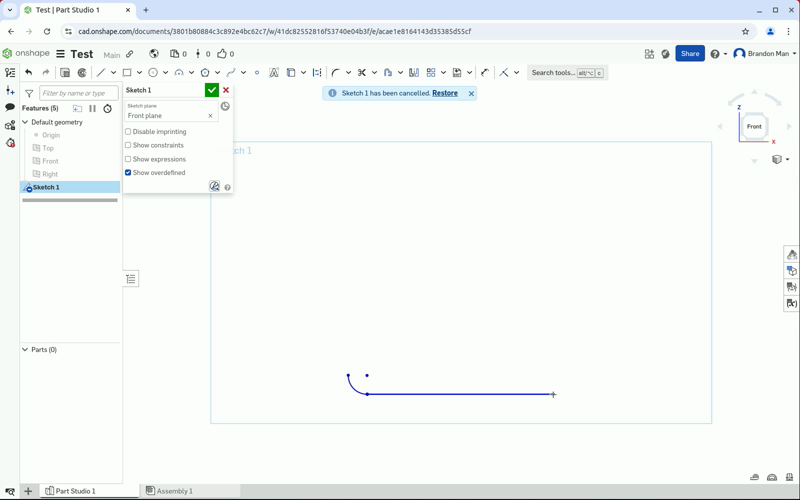
mouse_move(553, 394)
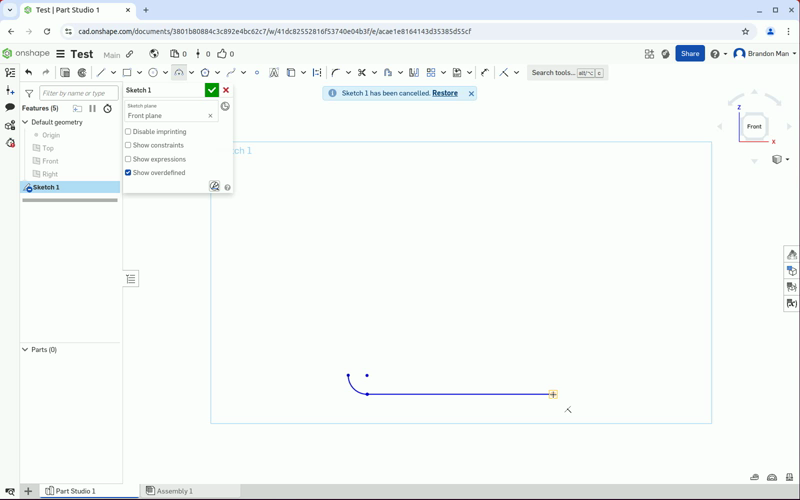
click(553, 394)
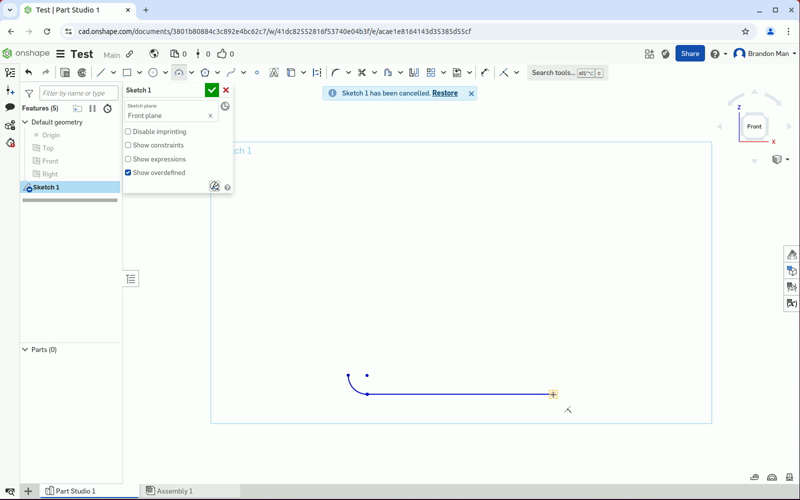
key_down(shift)
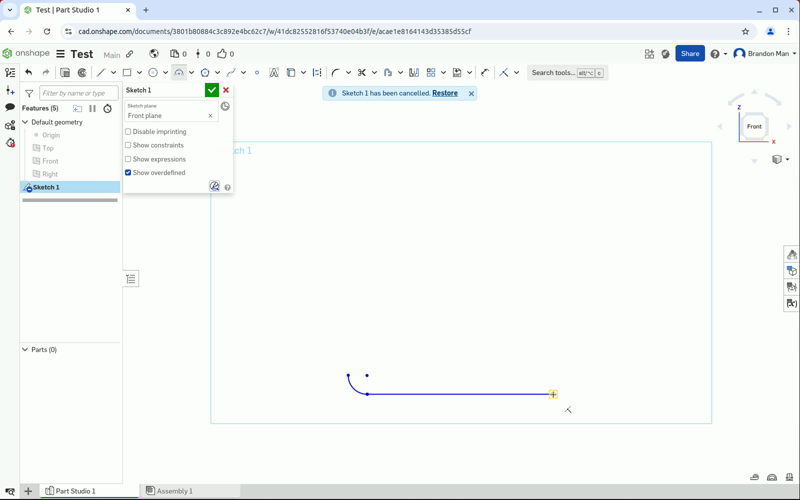
mouse_move(572, 375)
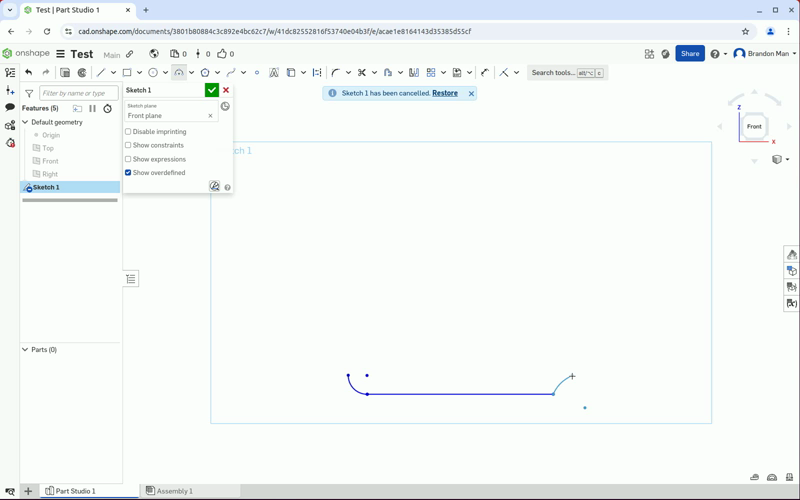
click(572, 375)
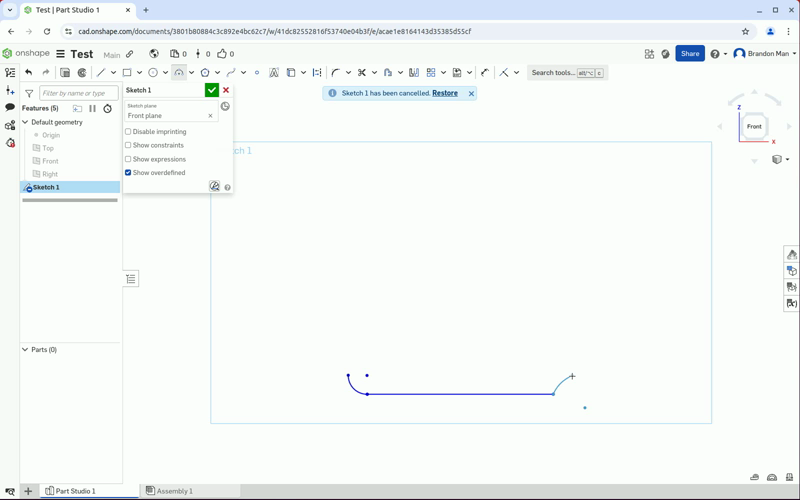
mouse_move(566, 388)
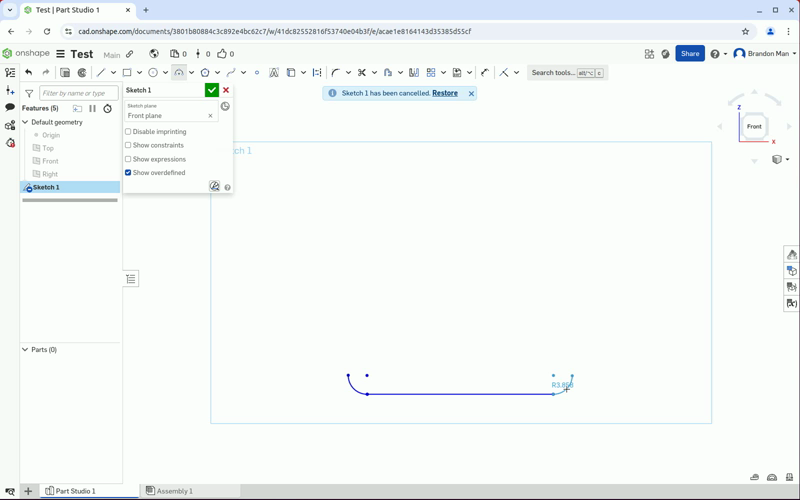
click(566, 388)
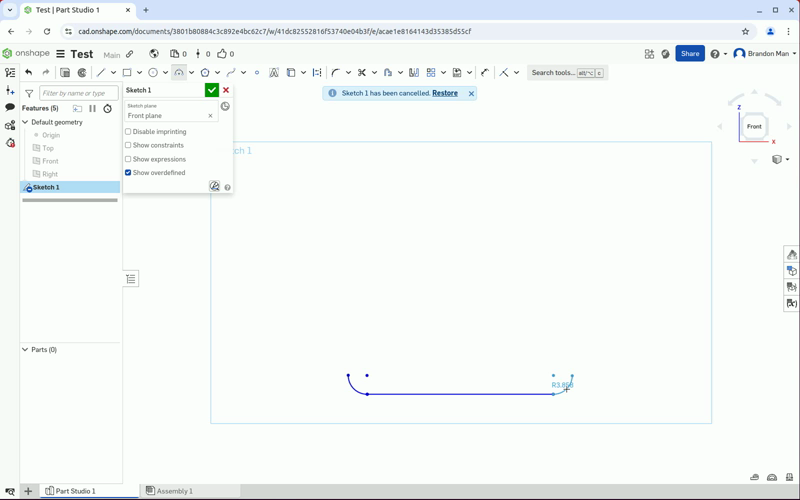
key_up(shift)
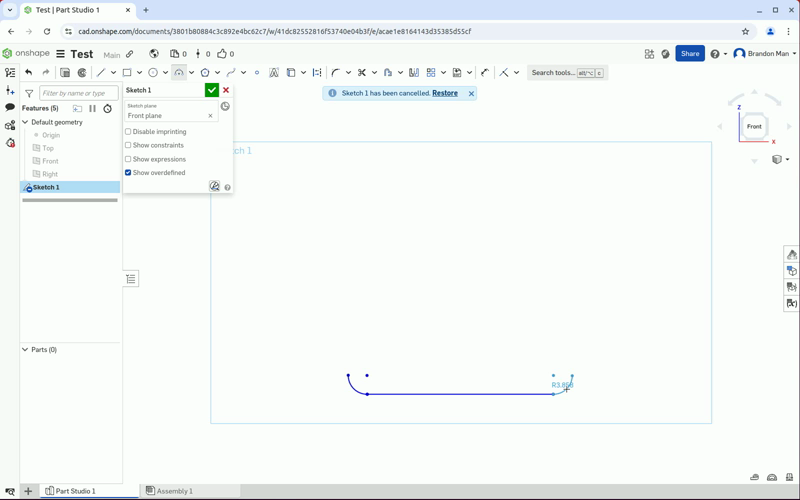
key(esc)
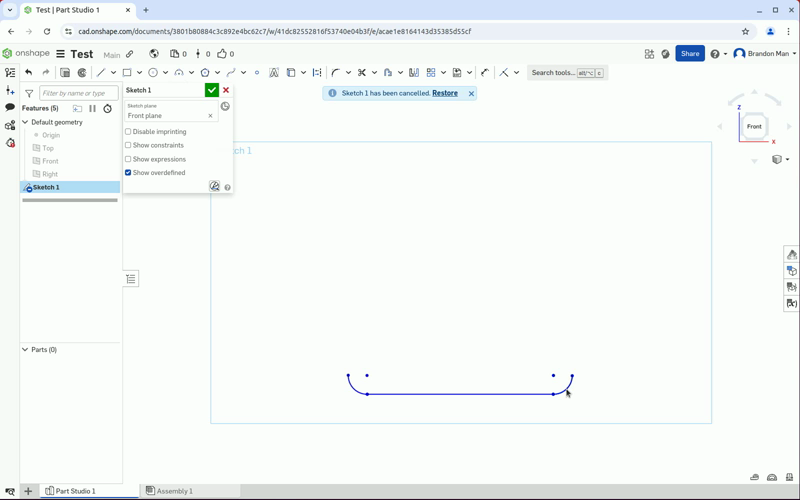
key(l)
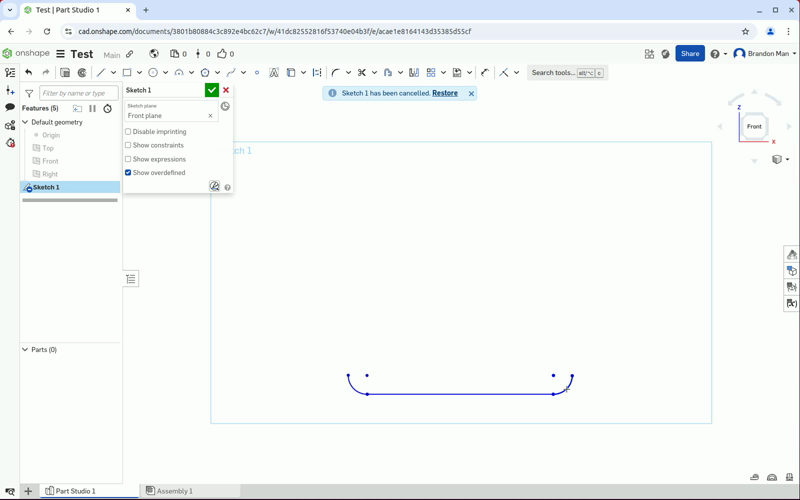
mouse_move(572, 375)
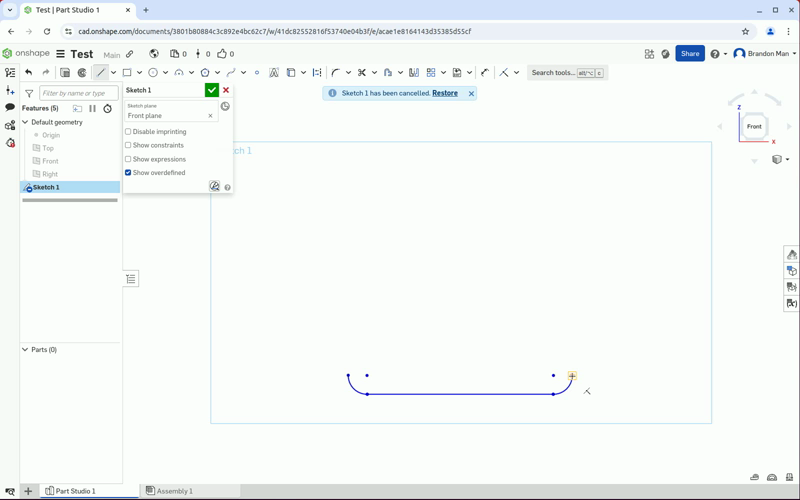
click(572, 375)
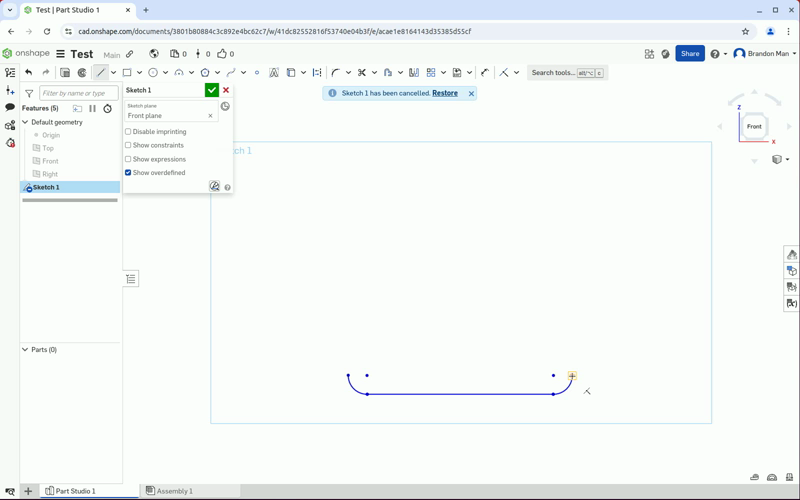
key_down(shift)
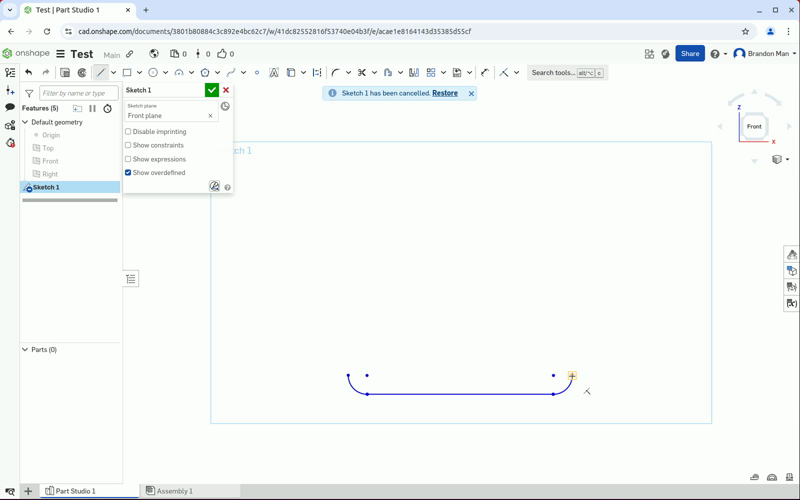
mouse_move(572, 191)
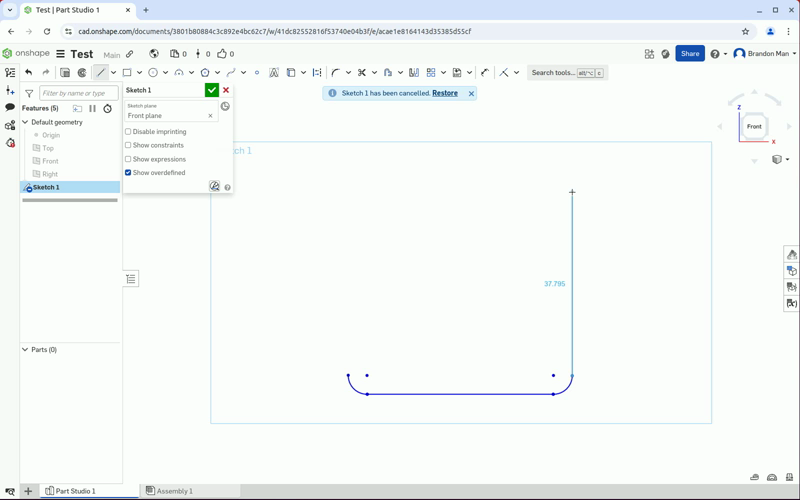
click(572, 191)
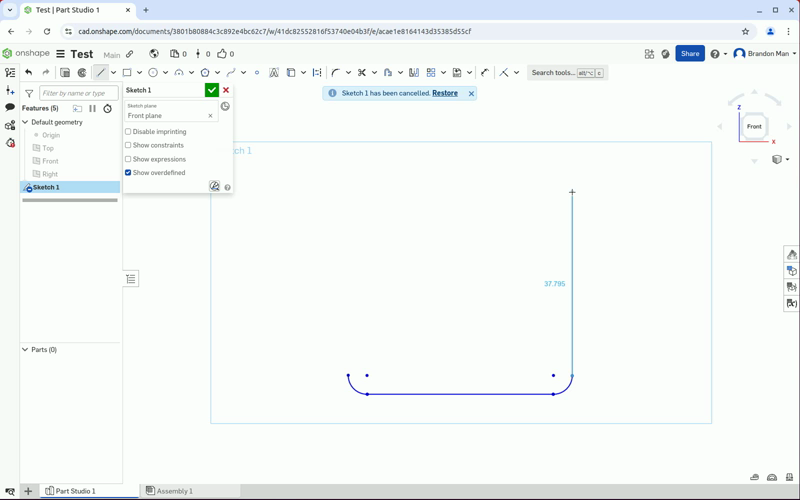
key_up(shift)
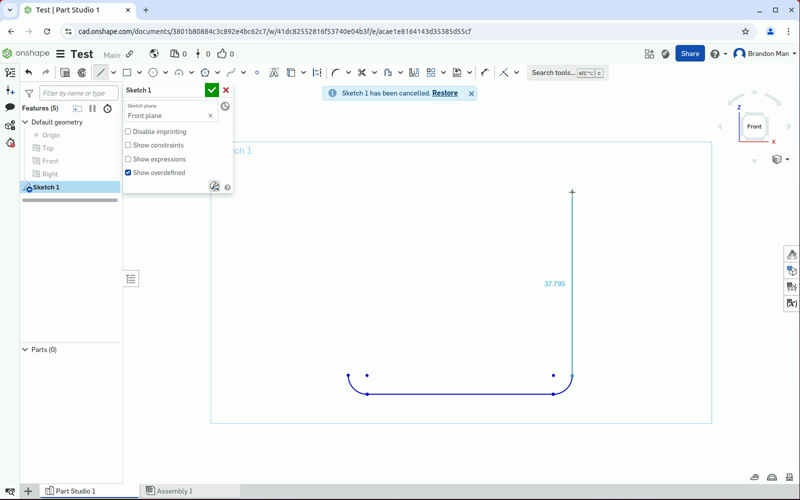
key(esc)
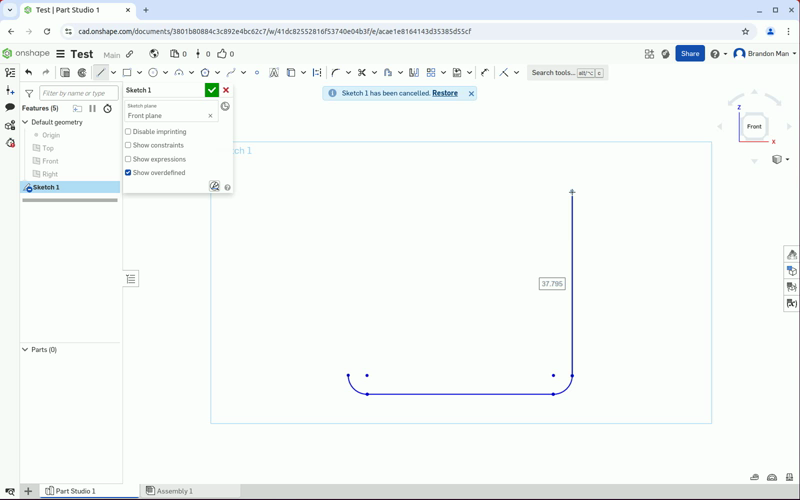
key(a)
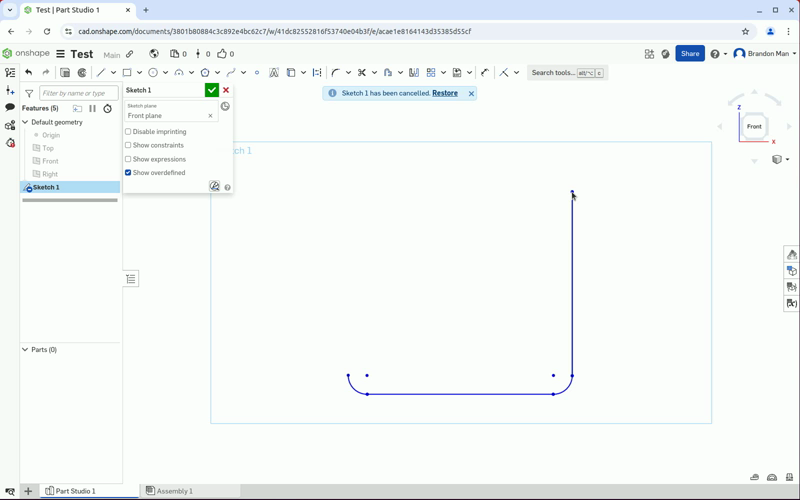
mouse_move(572, 191)
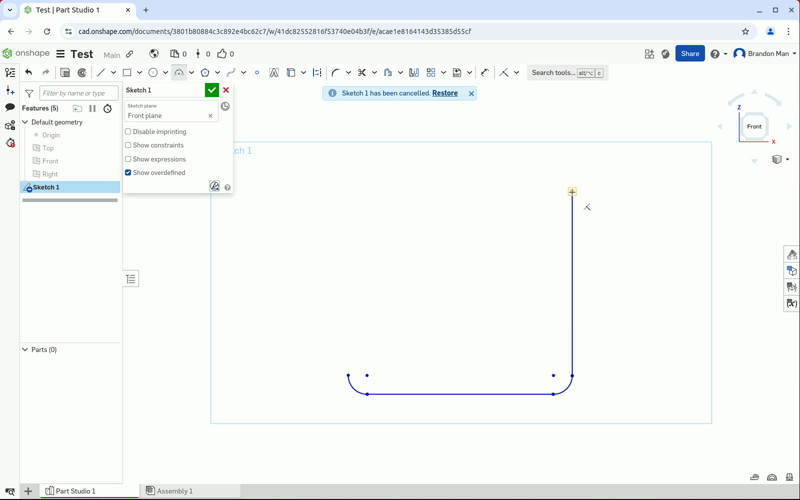
click(572, 191)
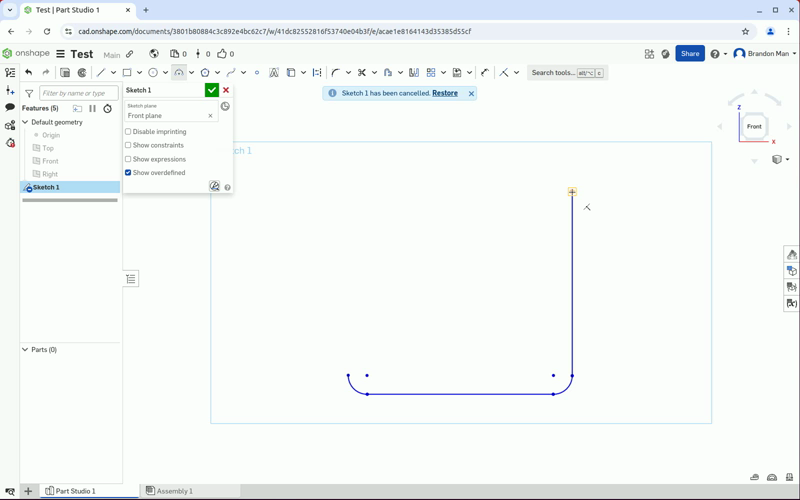
key_down(shift)
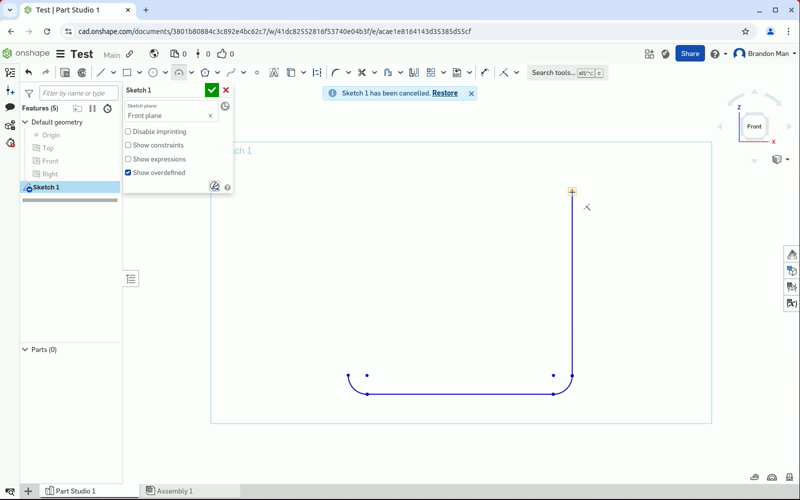
mouse_move(553, 170)
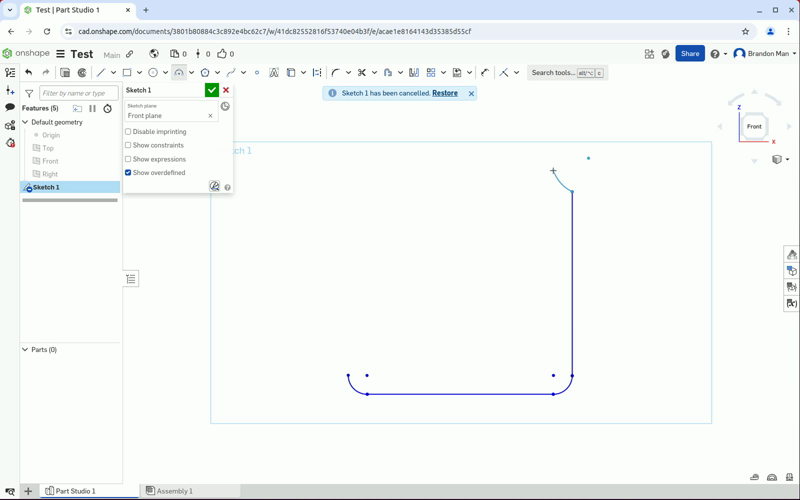
click(553, 170)
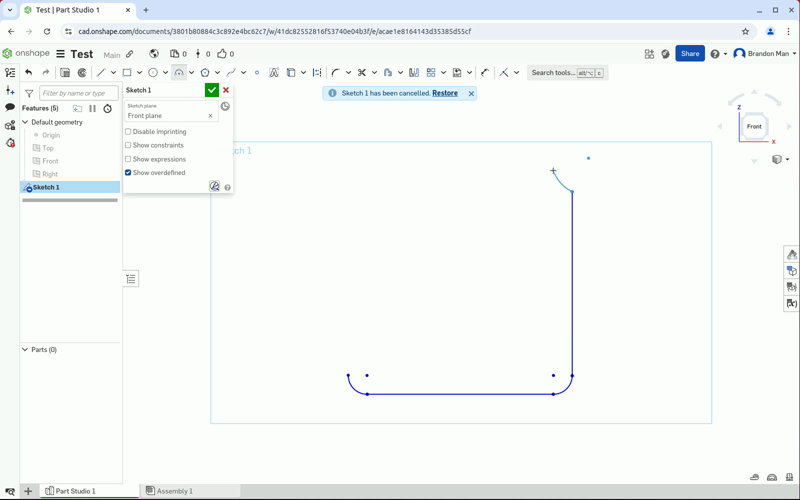
mouse_move(567, 177)
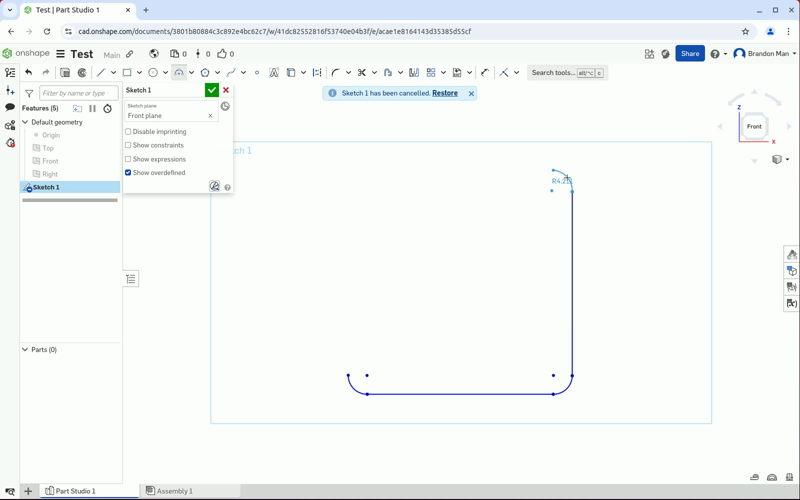
click(567, 177)
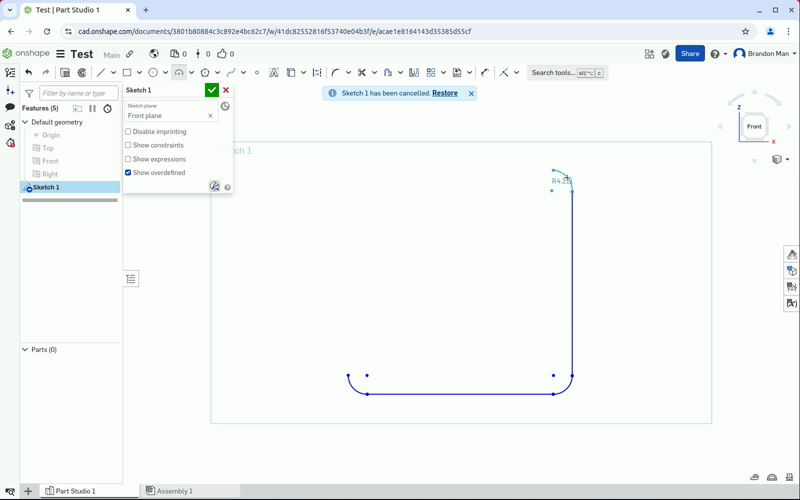
key_up(shift)
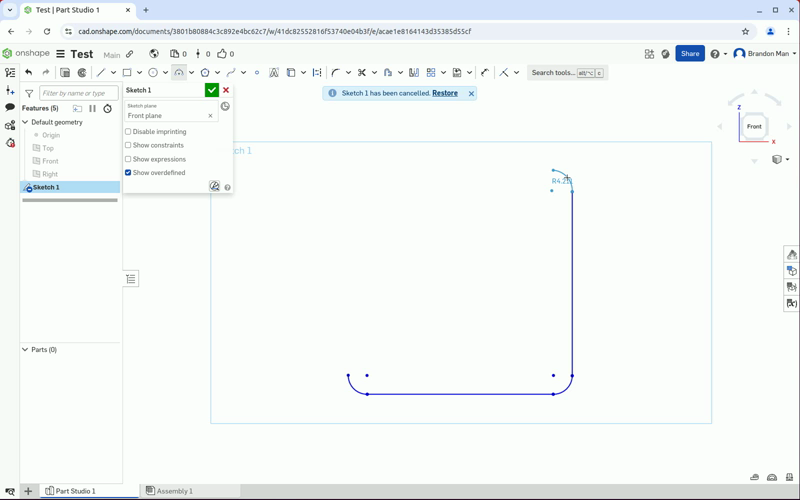
key(esc)
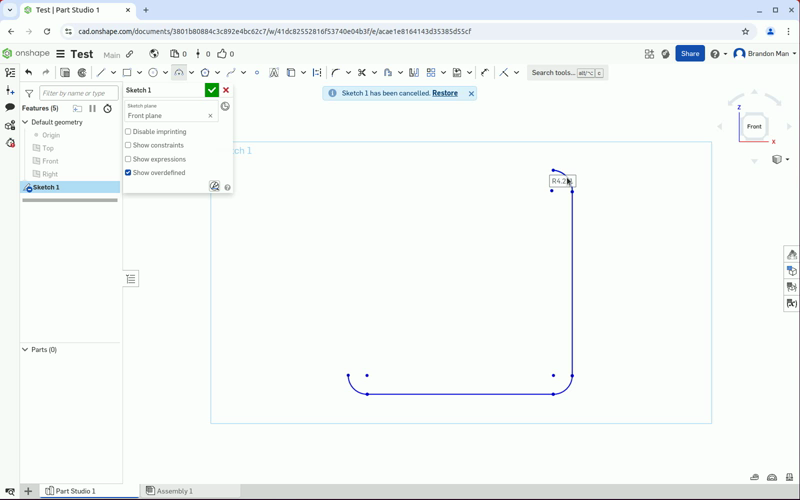
key(l)
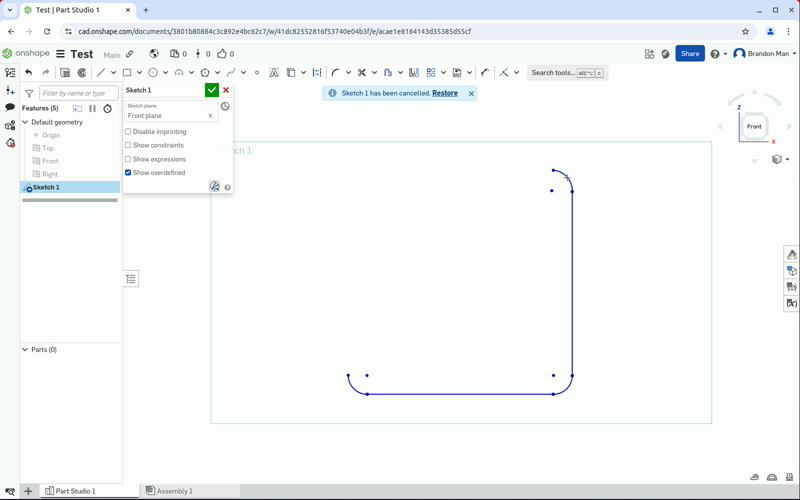
mouse_move(553, 170)
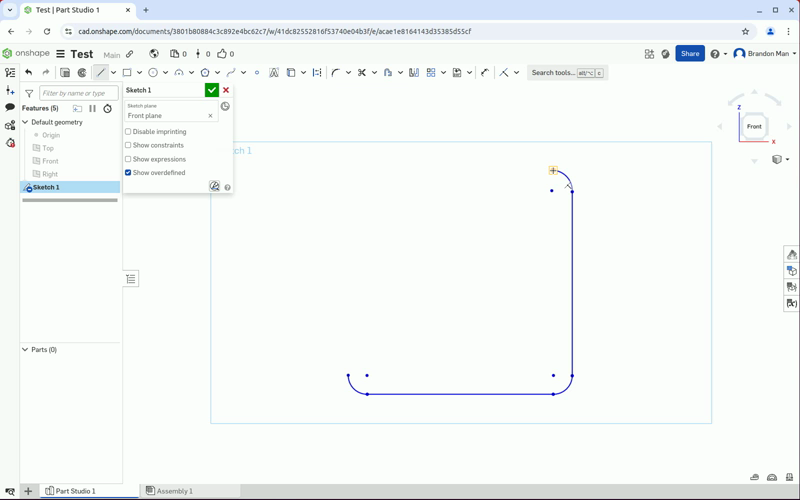
click(553, 170)
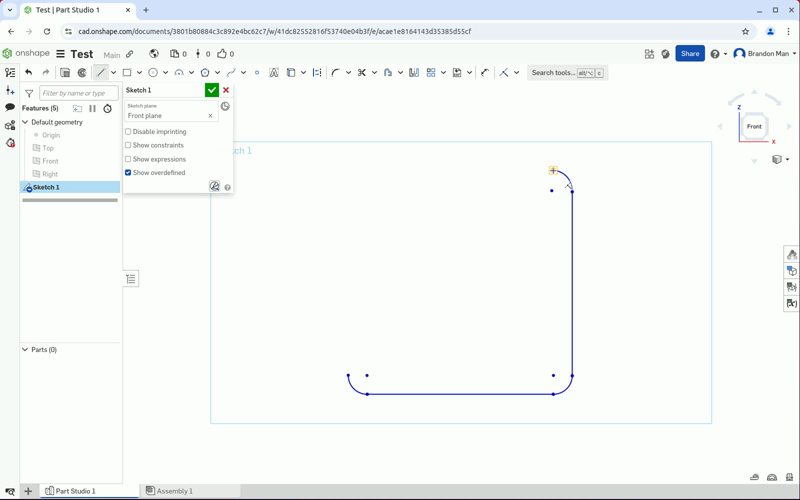
key_down(shift)
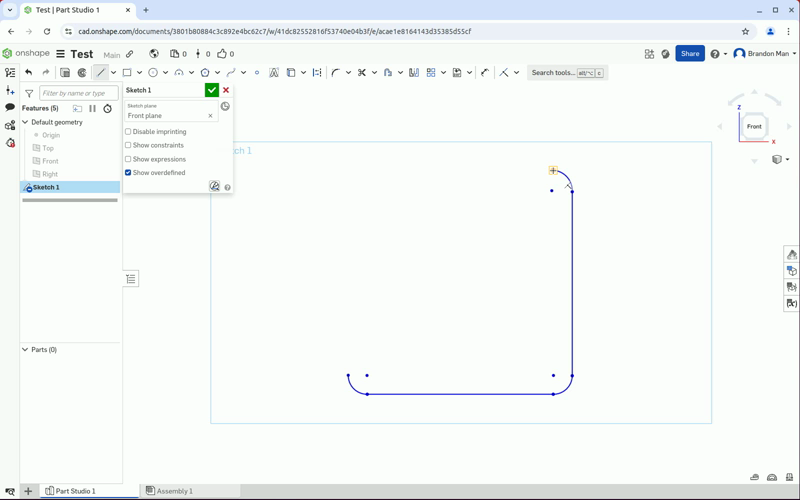
mouse_move(367, 170)
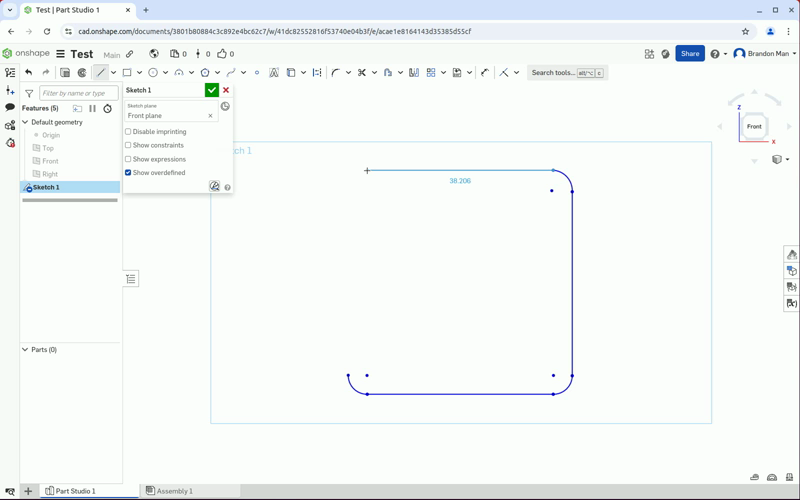
click(367, 170)
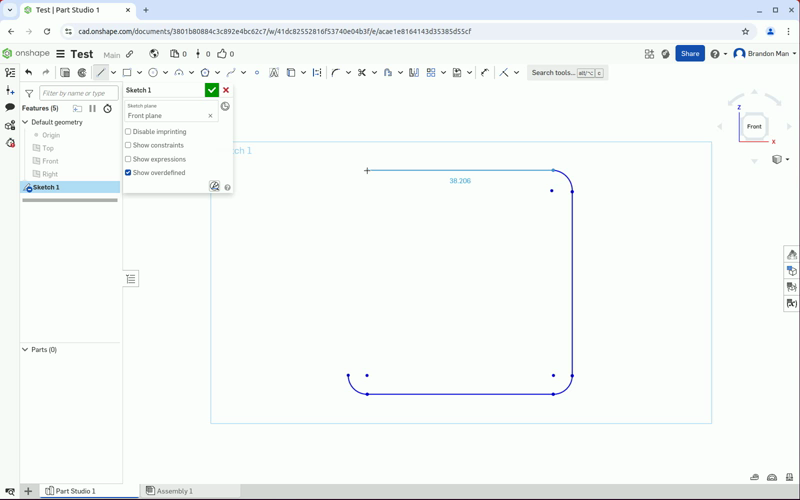
key_up(shift)
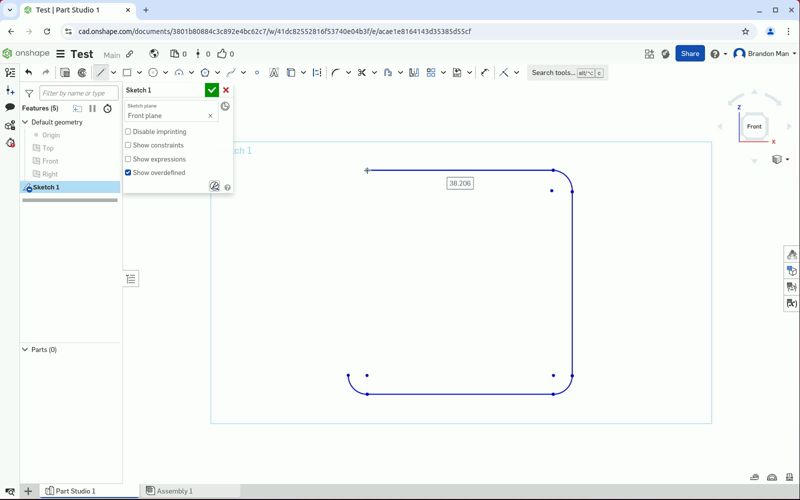
key(esc)
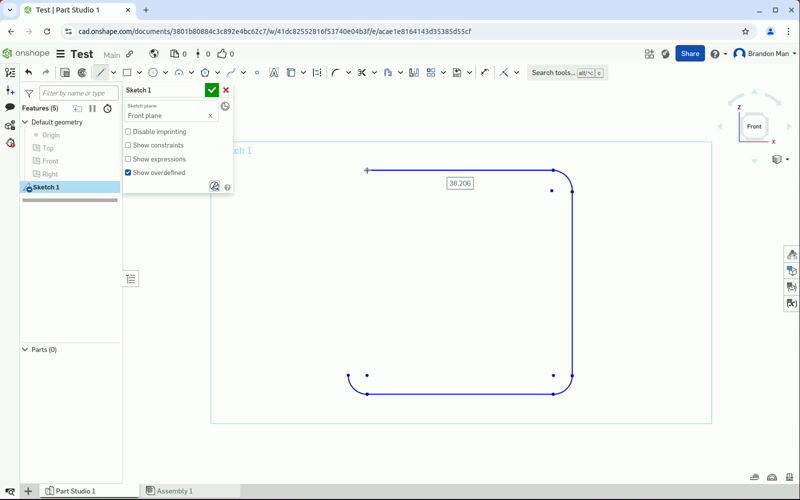
key(a)
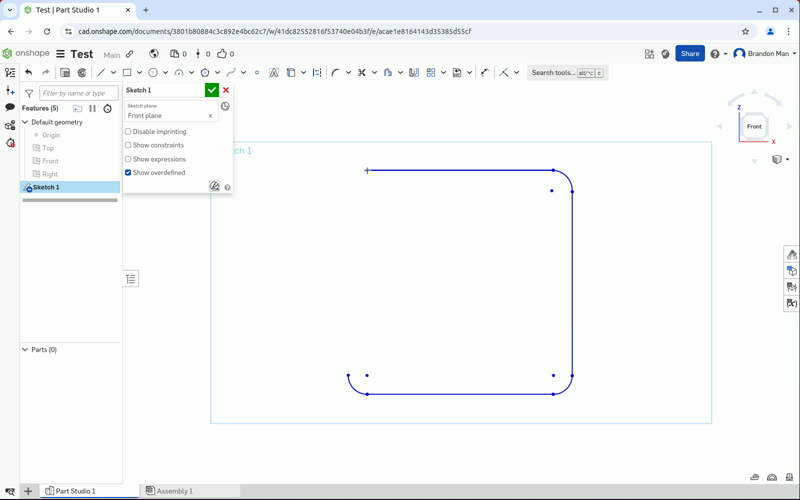
mouse_move(367, 170)
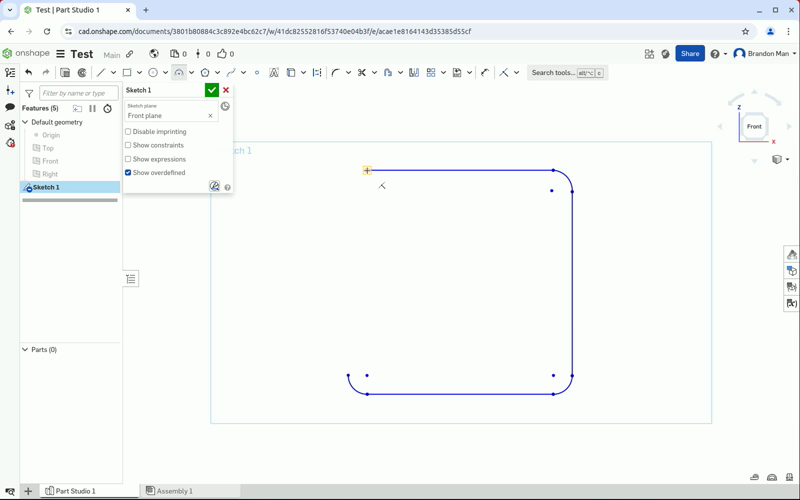
click(367, 170)
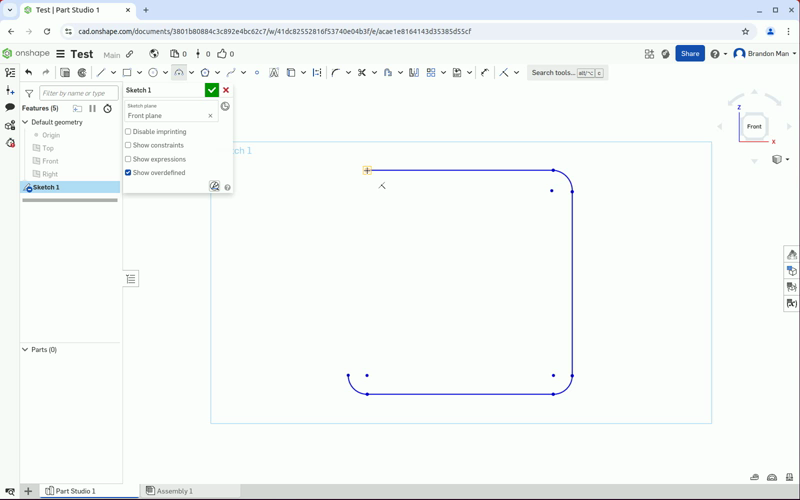
key_down(shift)
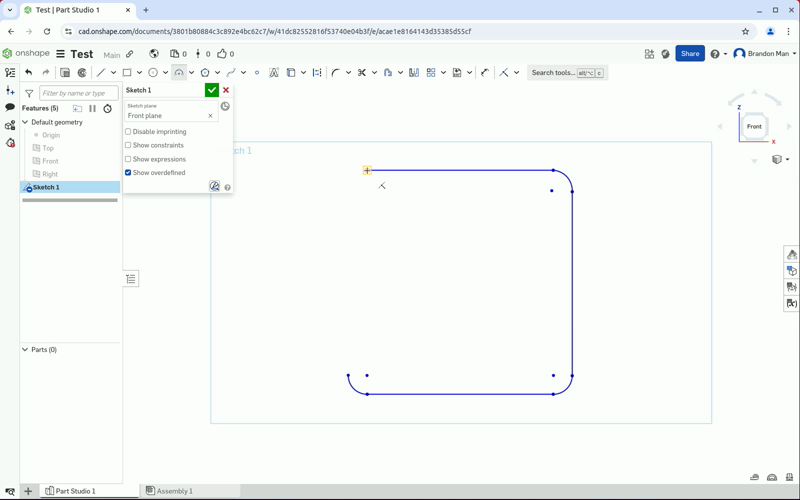
mouse_move(348, 191)
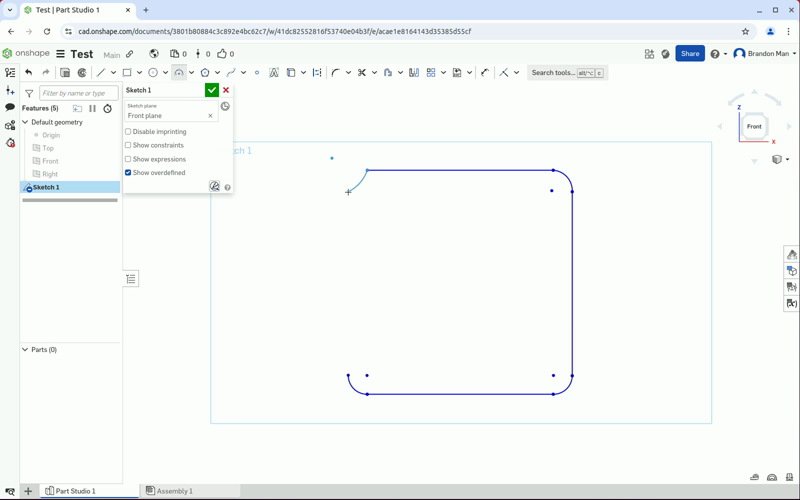
click(348, 191)
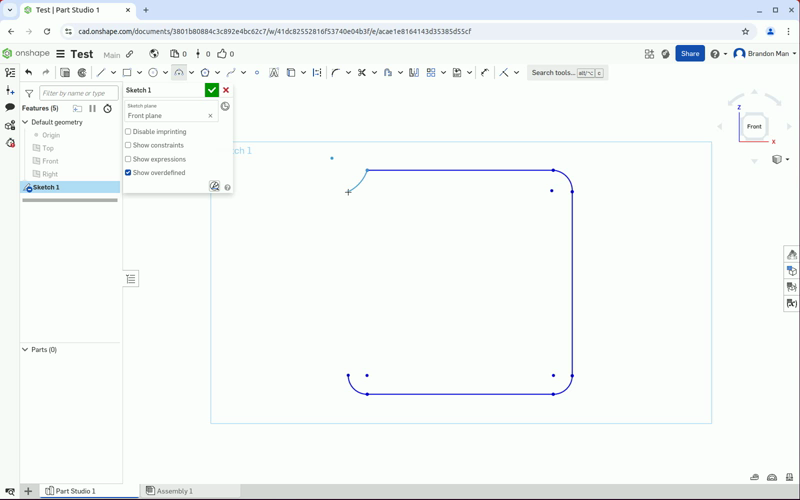
mouse_move(353, 177)
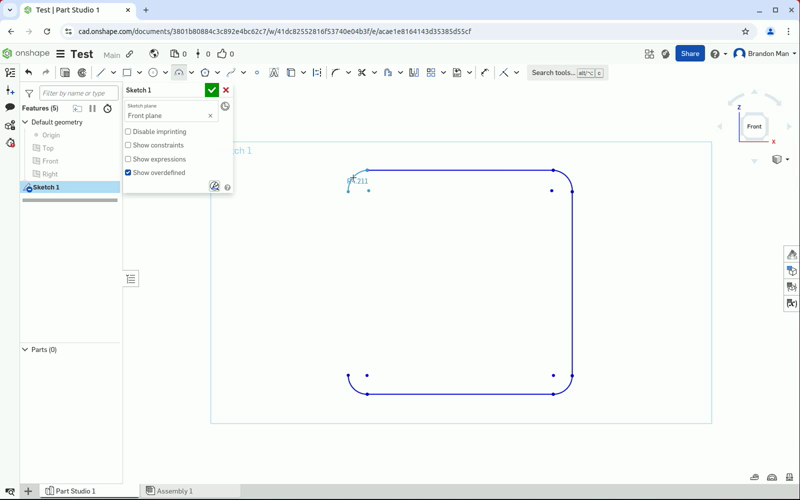
click(353, 177)
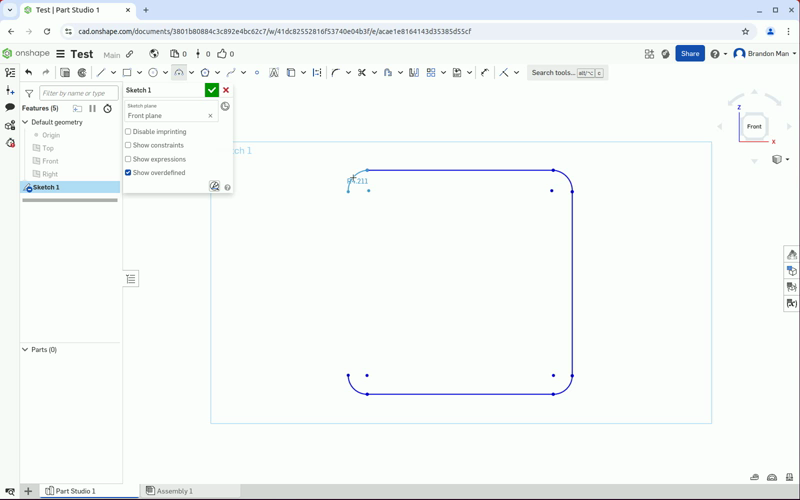
key_up(shift)
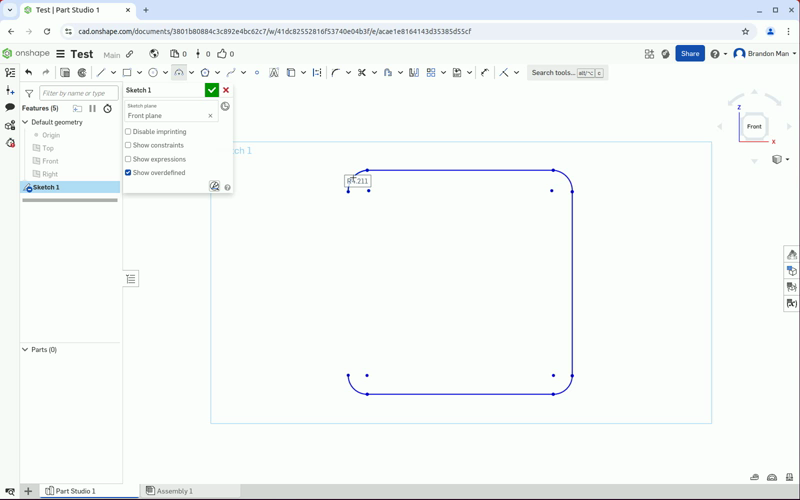
key(esc)
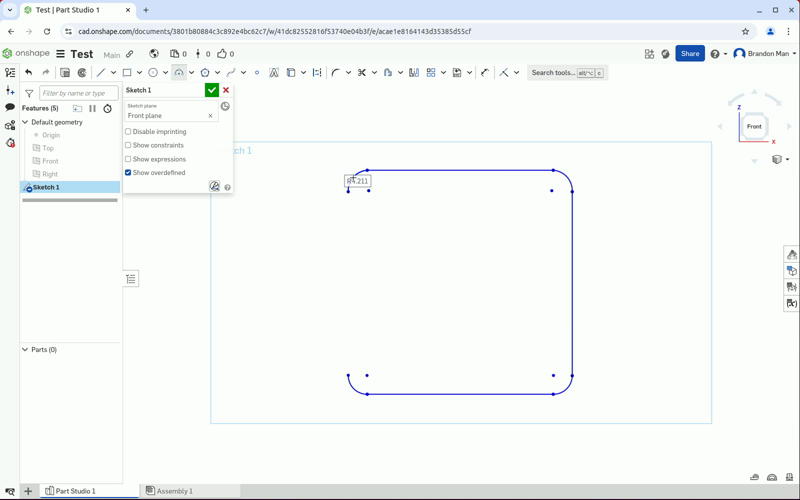
key(l)
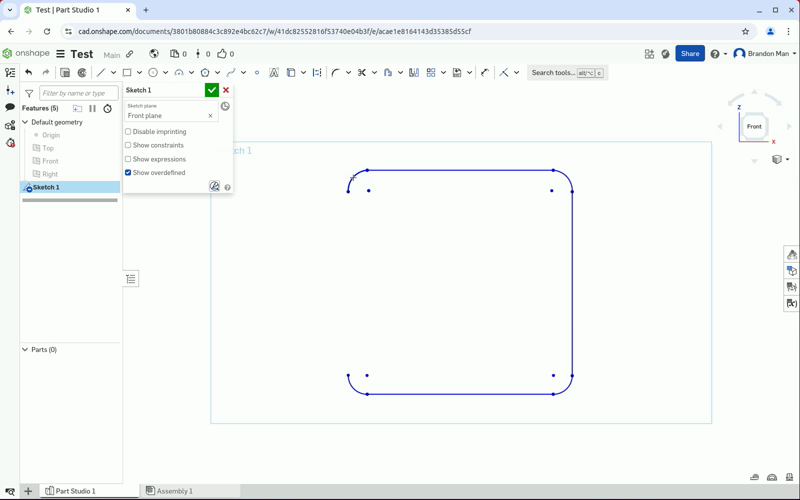
mouse_move(348, 191)
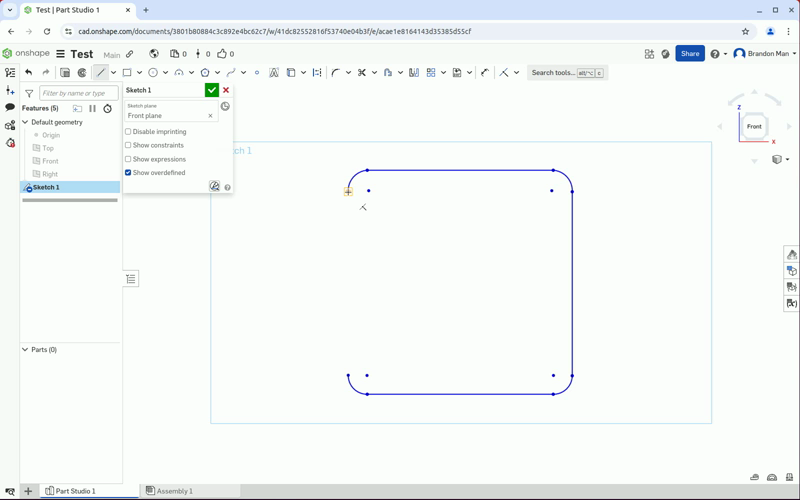
click(348, 191)
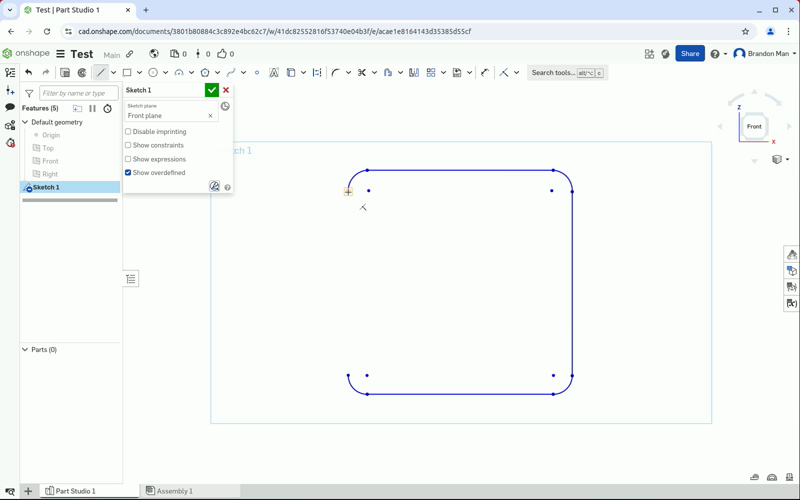
key_down(shift)
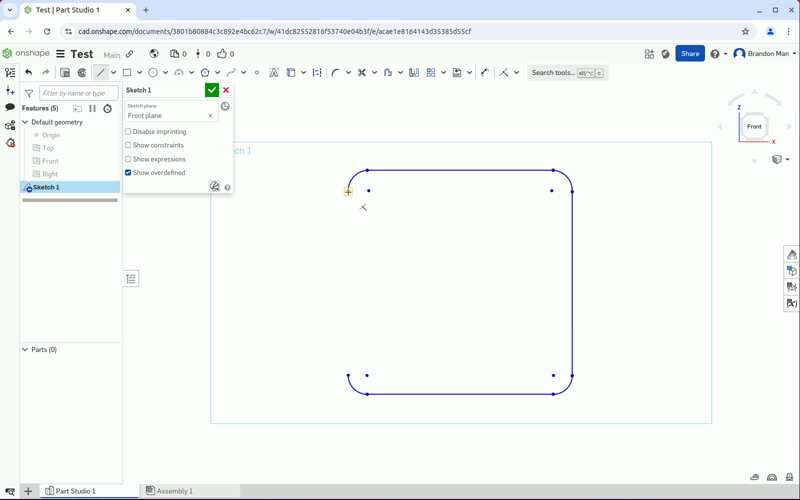
mouse_move(348, 375)
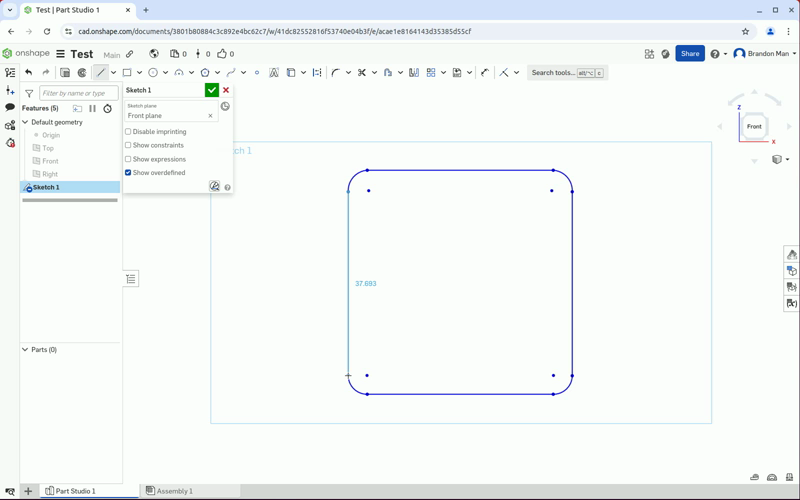
key_up(shift)
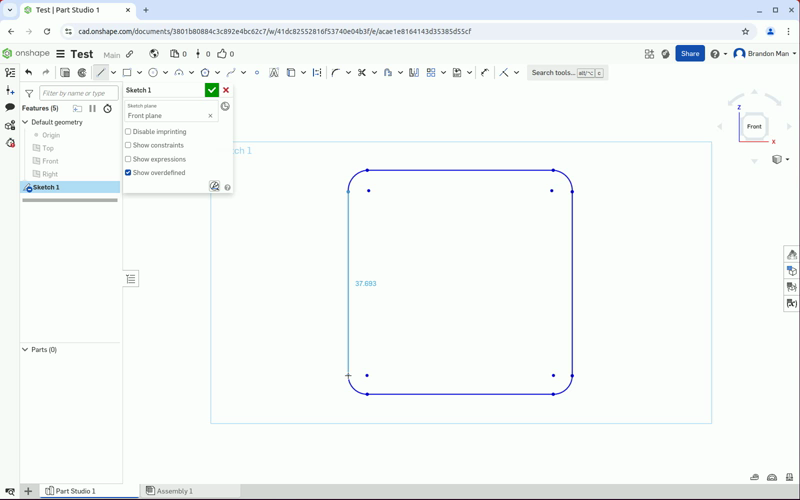
click(348, 375)
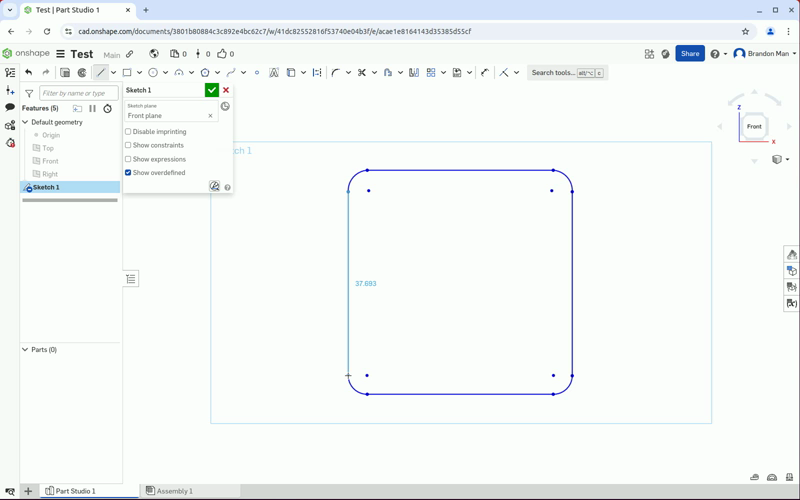
key(esc)
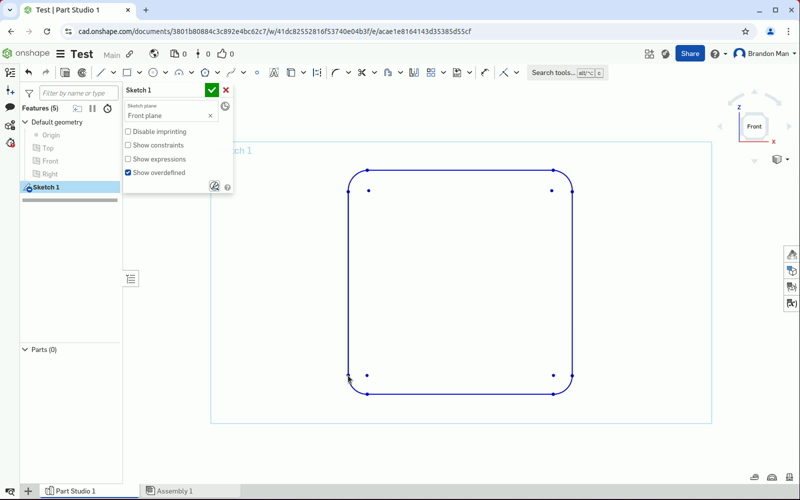
mouse_move(418, 250)
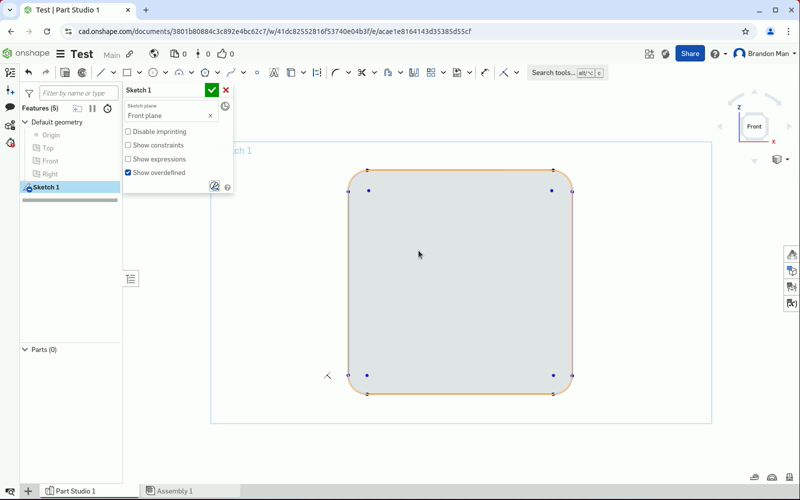
click(418, 250)
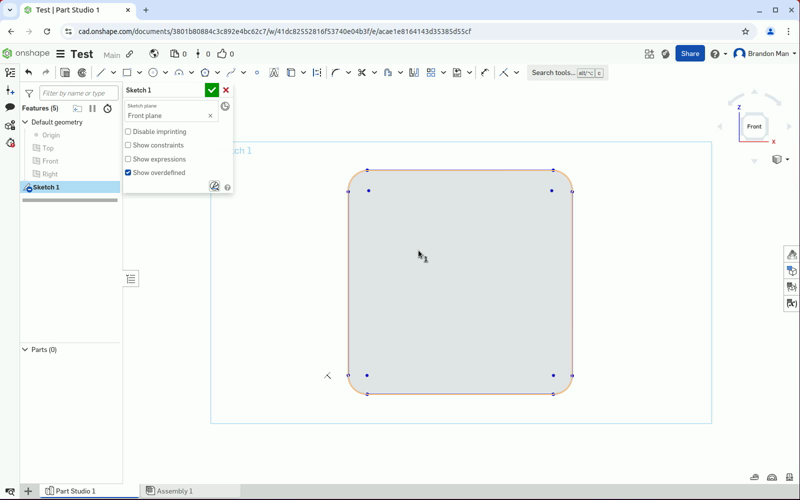
mouse_move(73, 352)
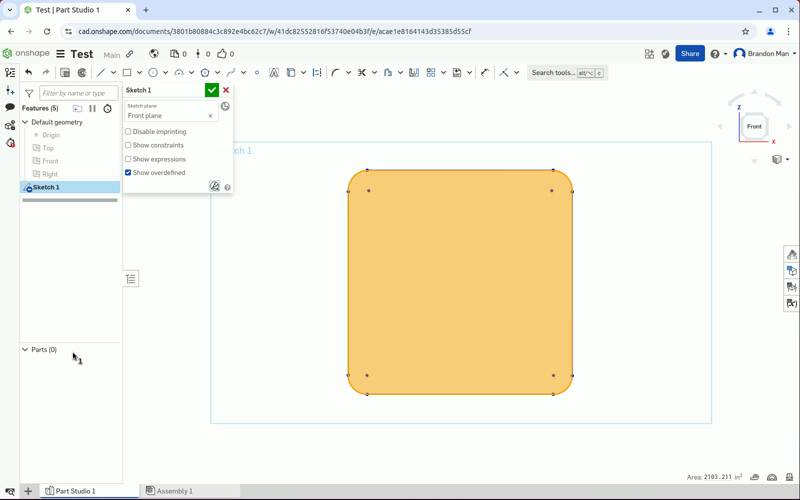
key(shift+y)
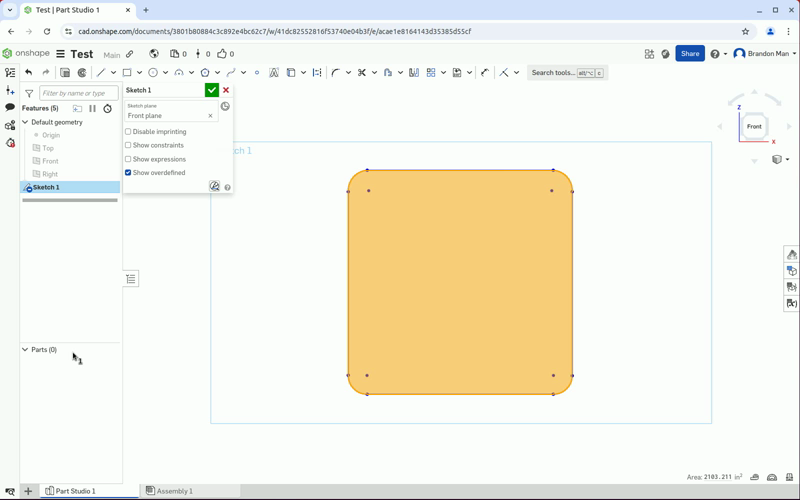
key(shift+e)
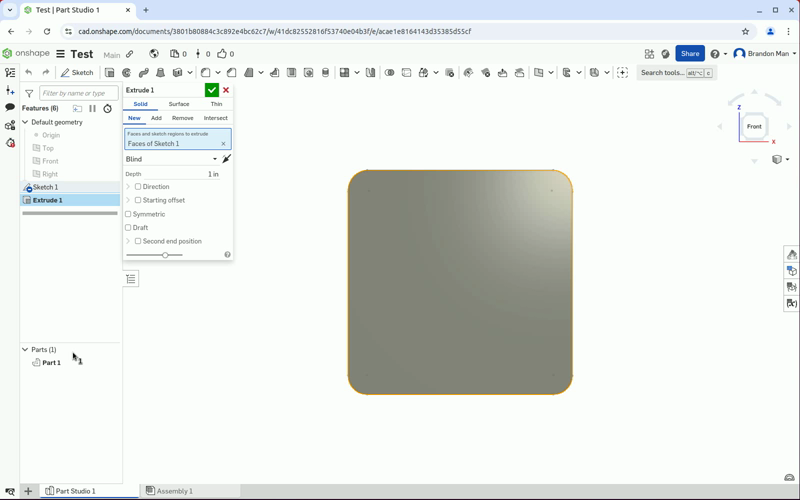
mouse_move(143, 106)
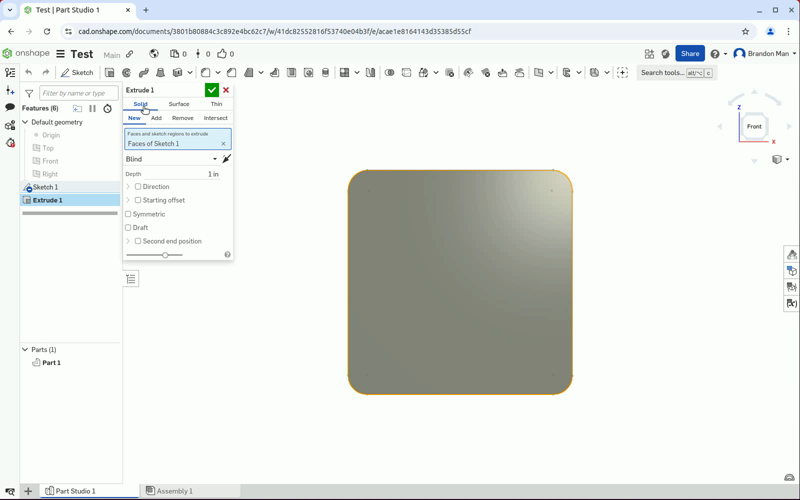
click(143, 106)
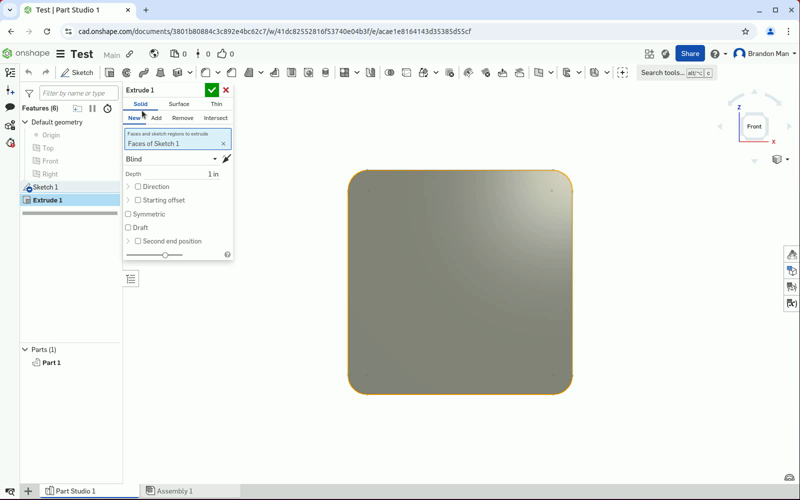
mouse_move(137, 120)
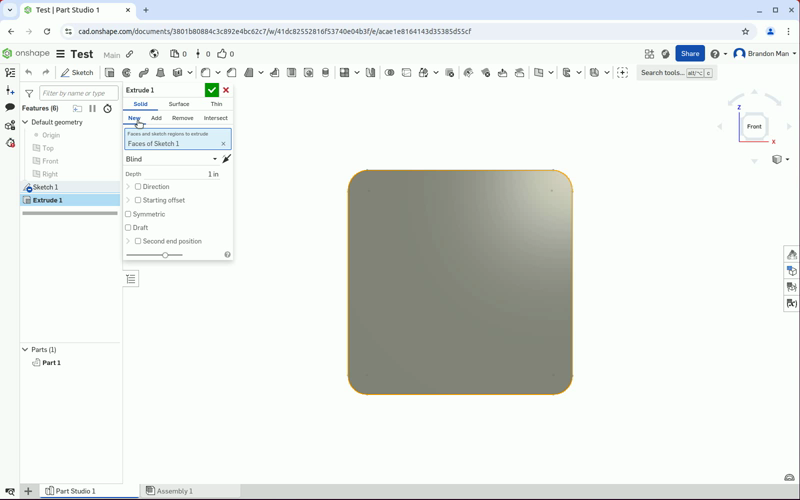
click(137, 120)
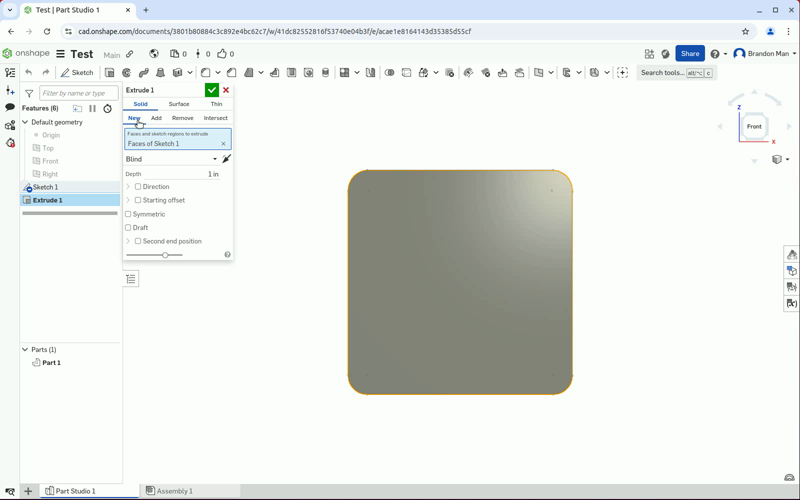
key(tab, 4)
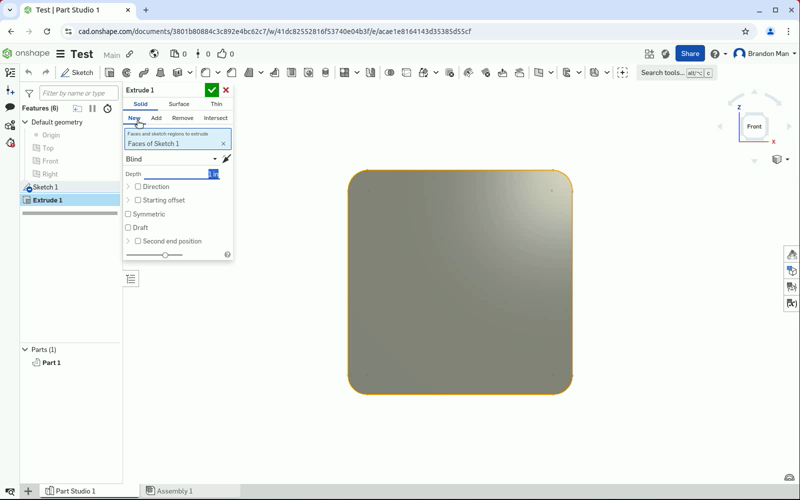
text(1.926)
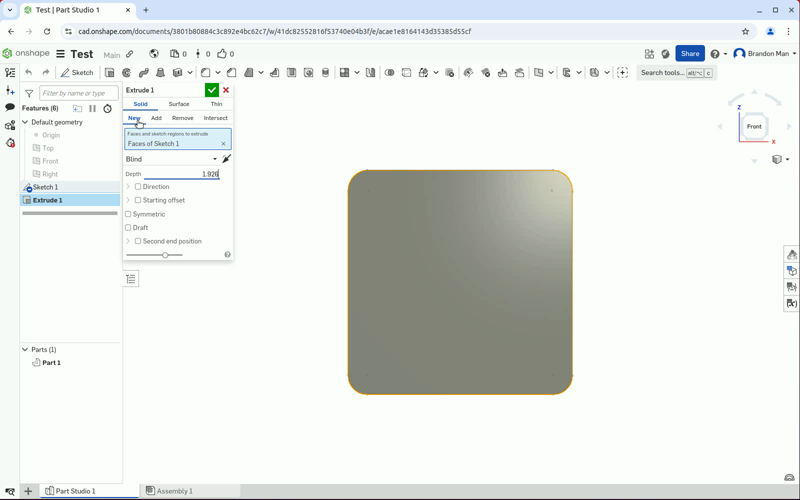
key(enter)
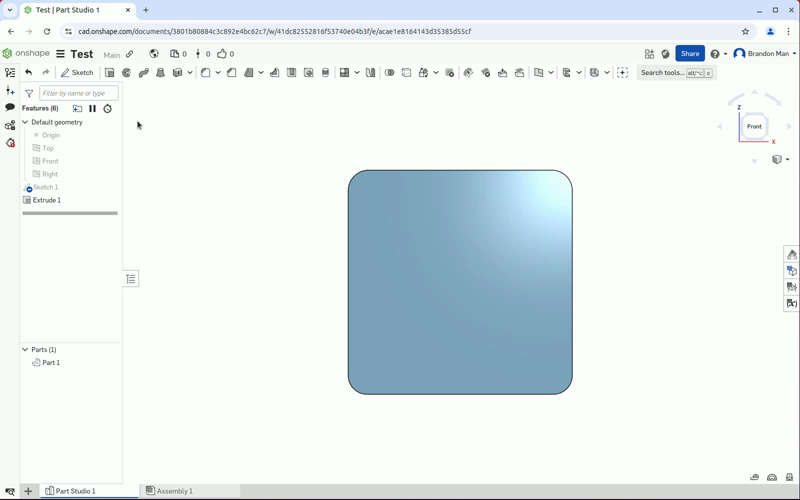
key(shift+h)
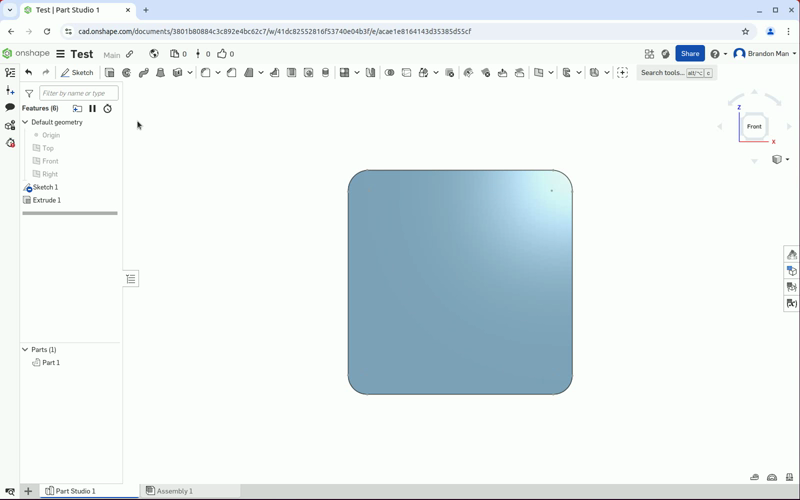
key(shift+h)
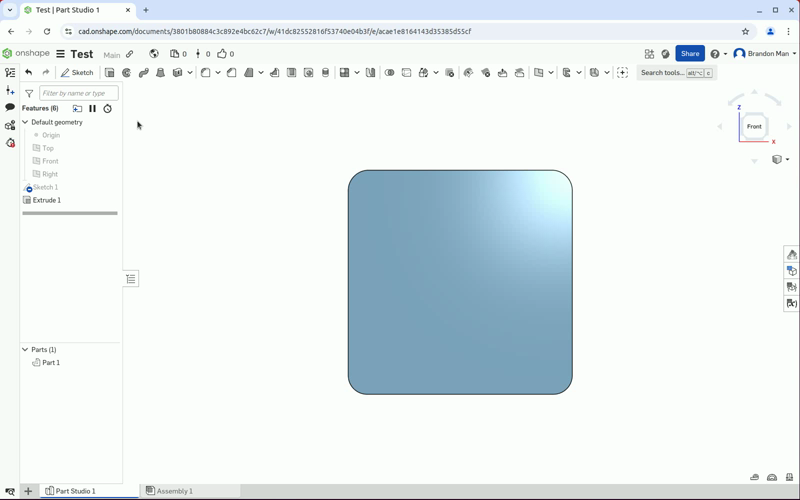
mouse_move(73, 189)
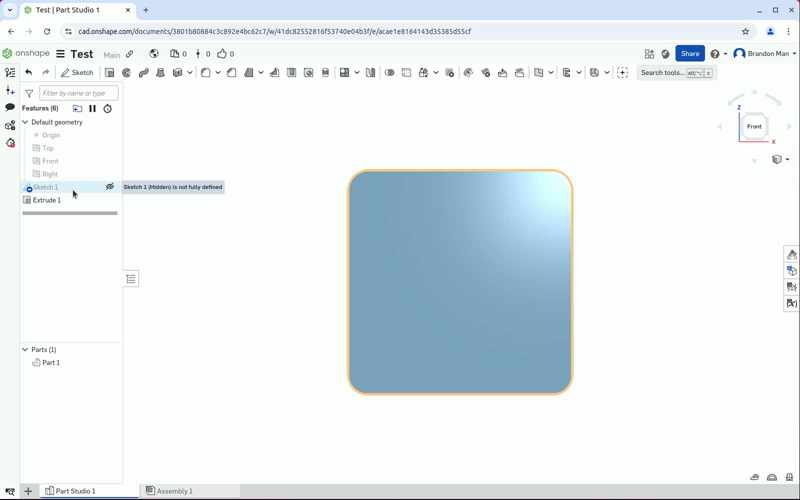
click(73, 189)
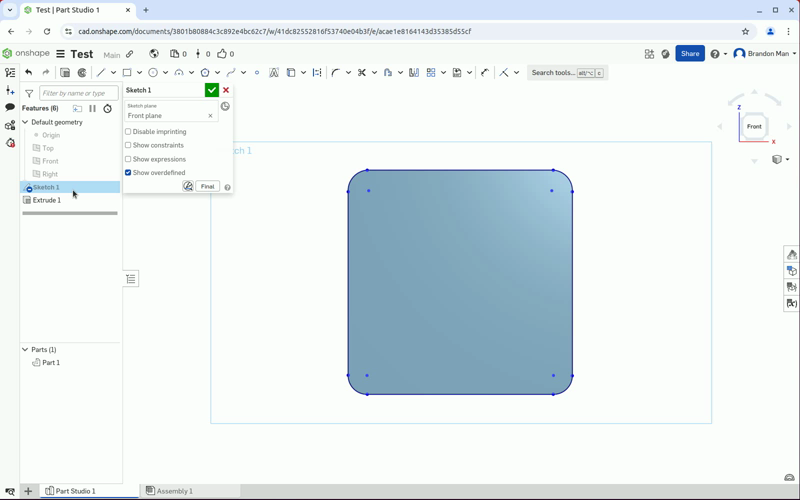
mouse_move(229, 92)
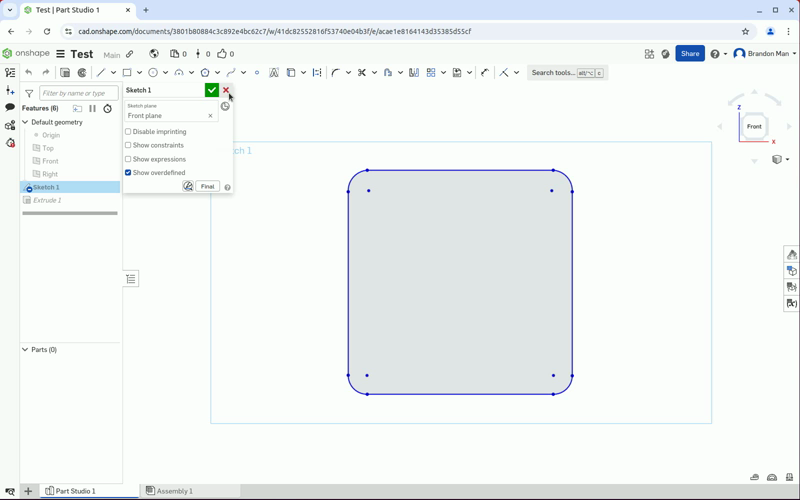
click(229, 92)
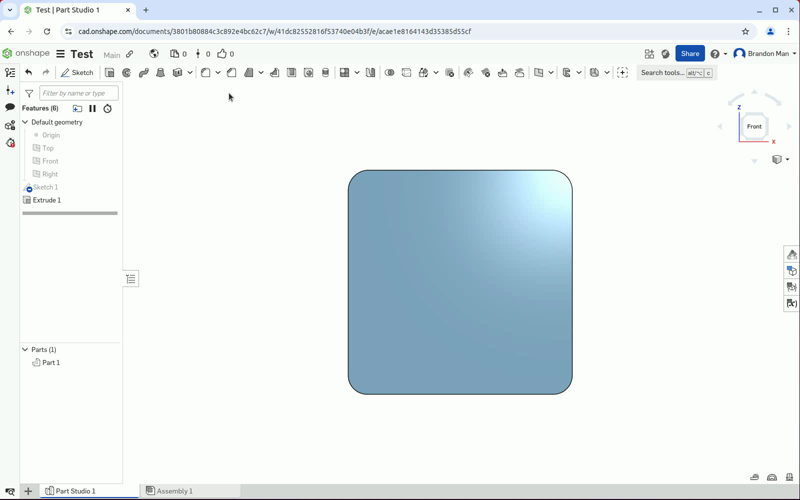
mouse_move(541, 75)
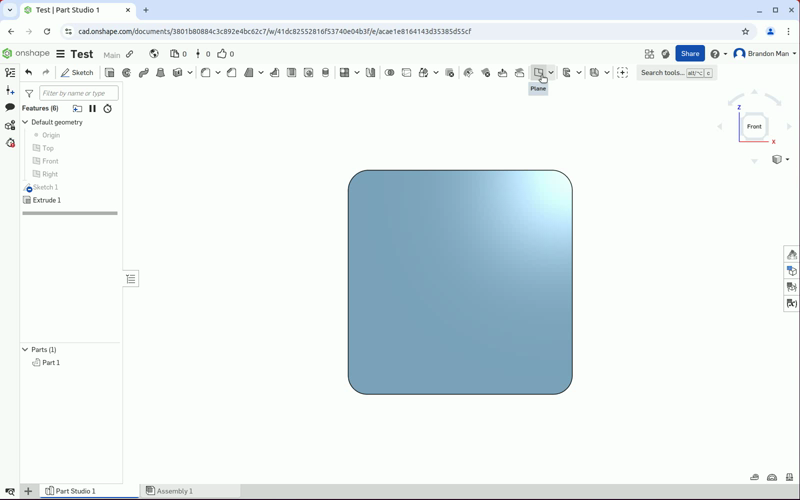
click(541, 75)
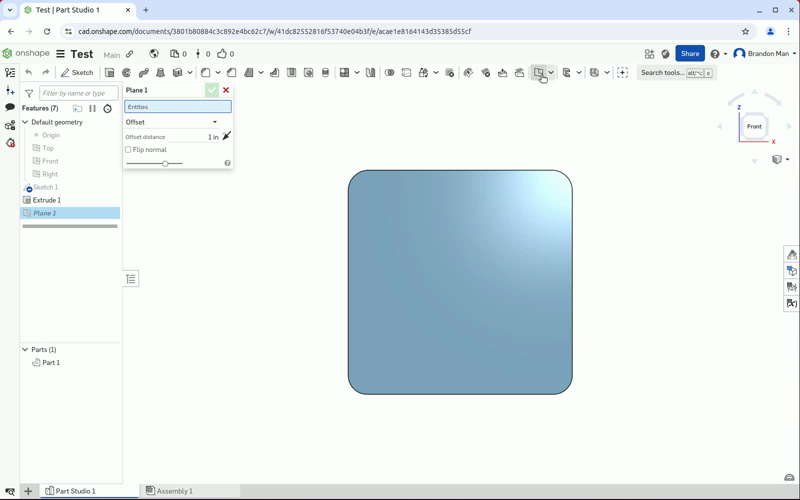
mouse_move(73, 163)
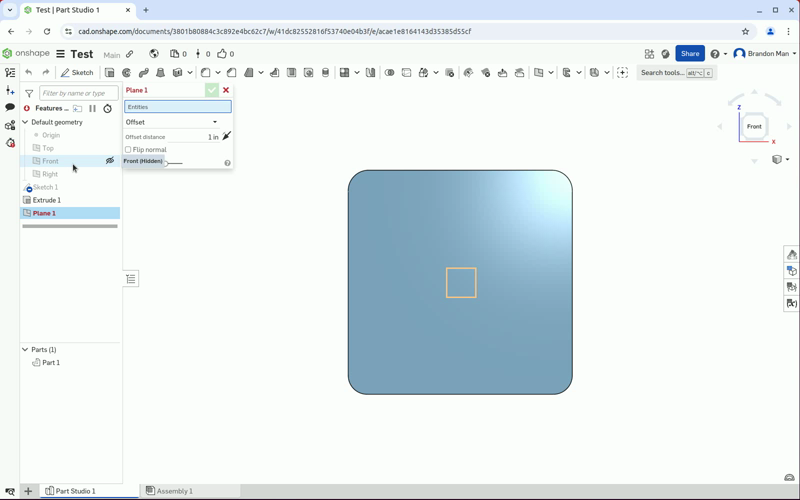
click(73, 163)
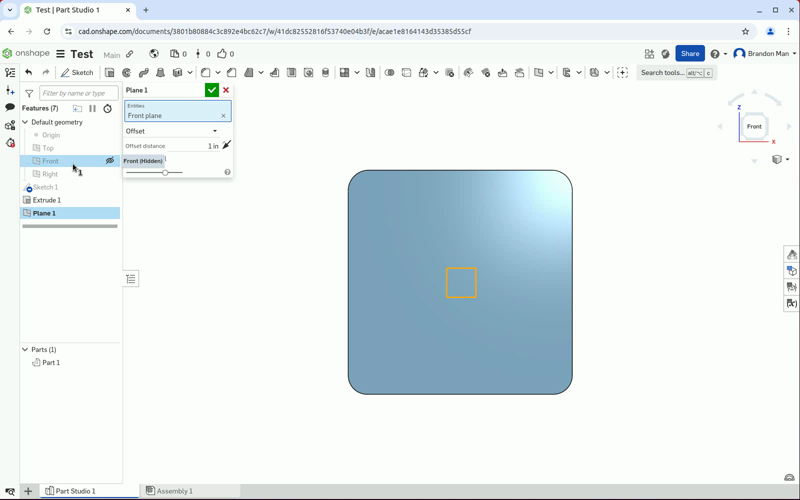
key(tab, 2)
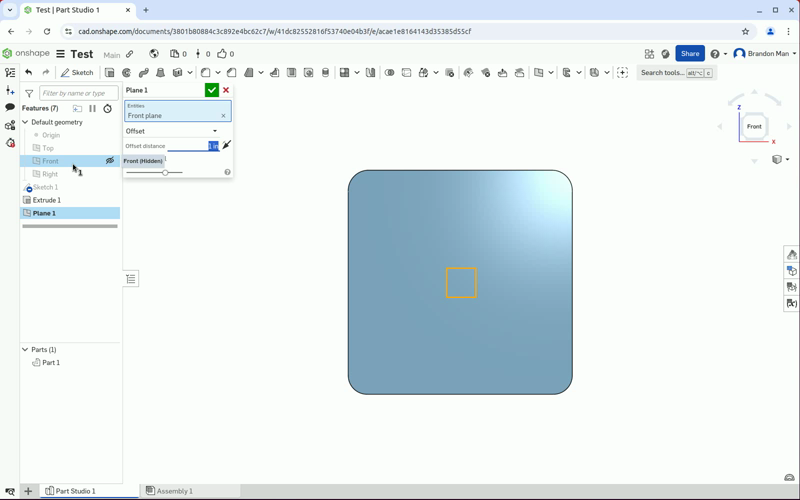
text(1.91)
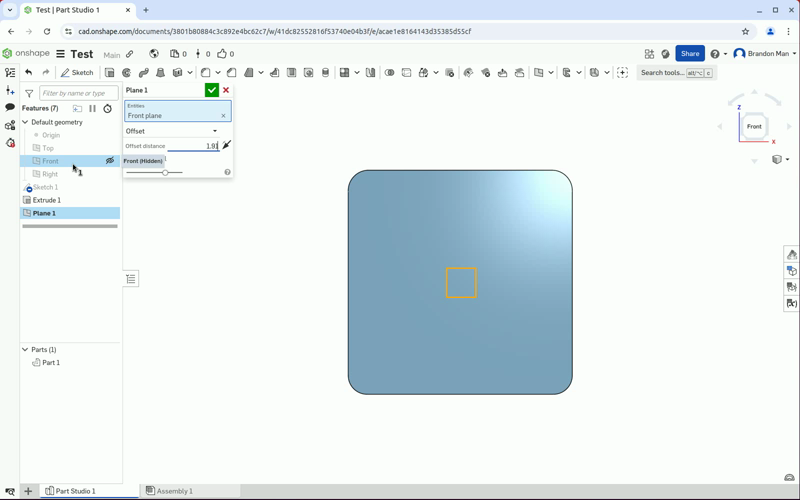
key(enter, 2)
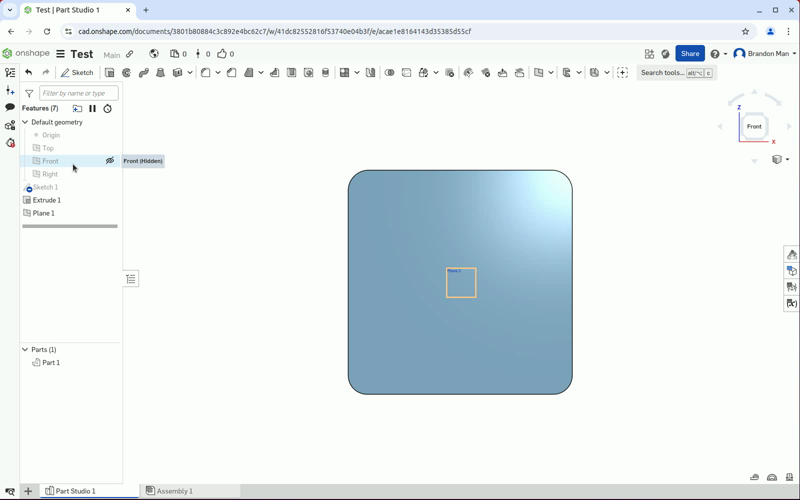
key(shift+s)
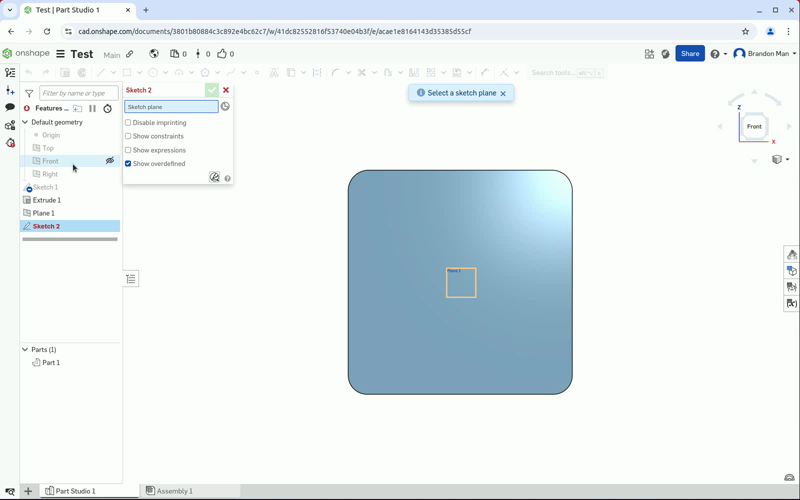
mouse_move(73, 215)
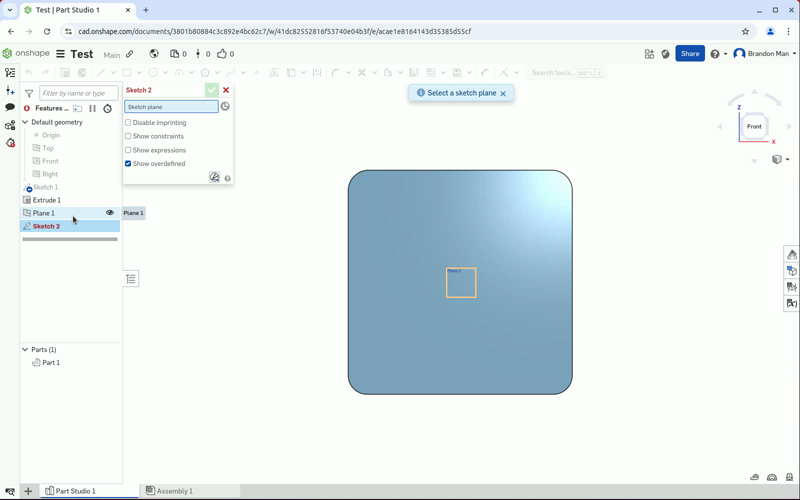
click(73, 215)
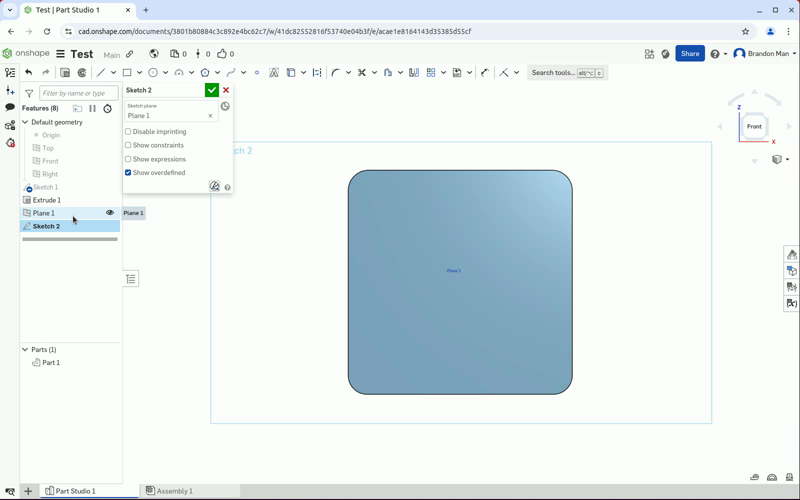
mouse_move(73, 352)
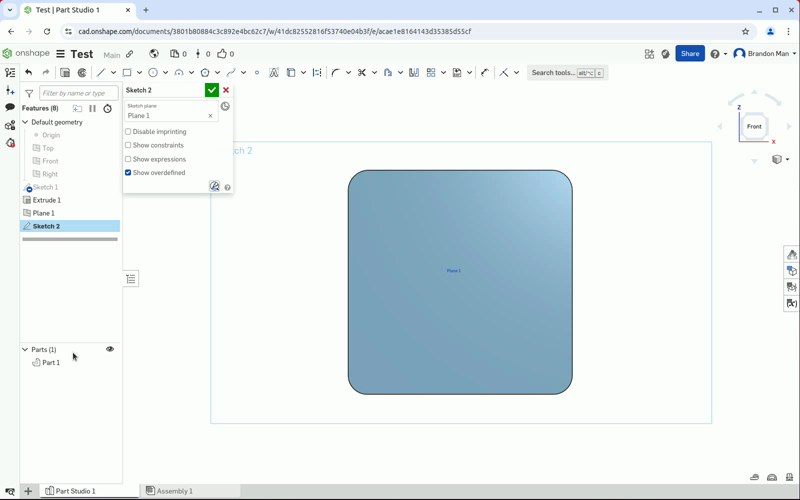
key(y)
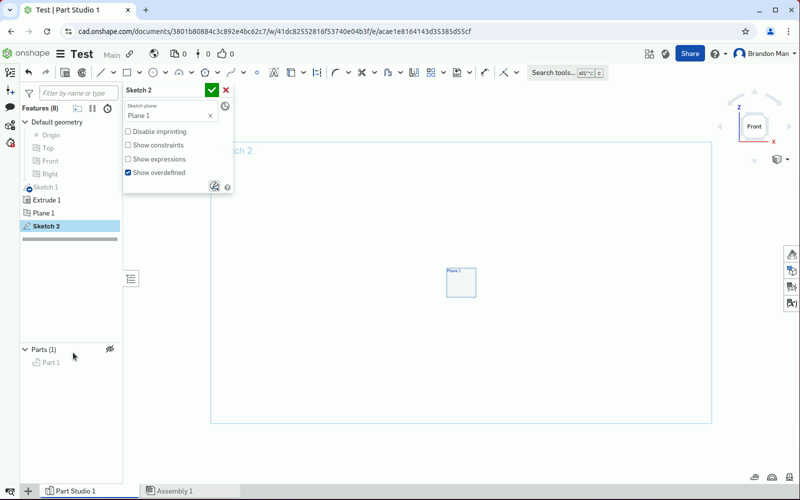
key(c)
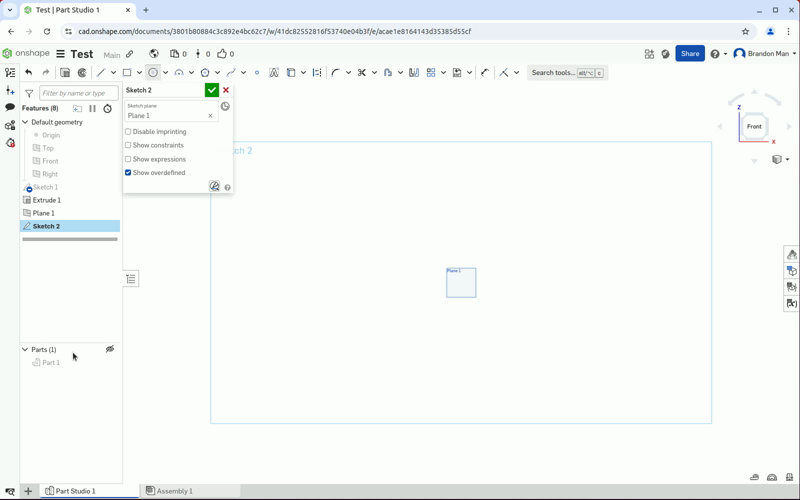
key_down(shift)
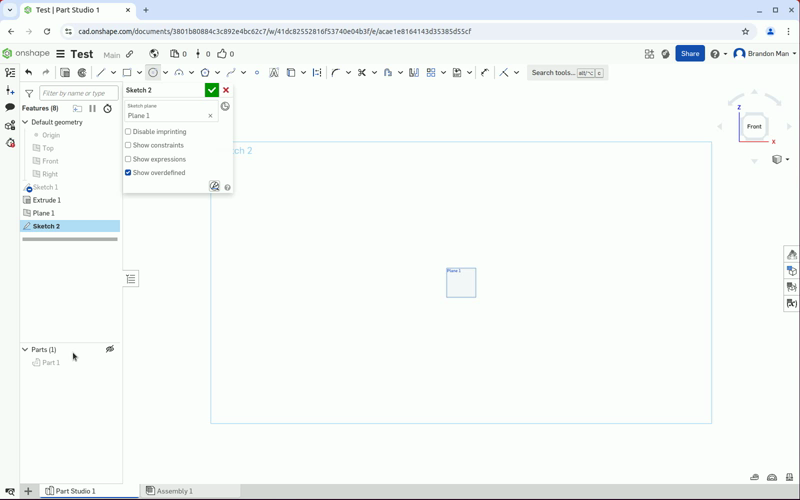
mouse_move(461, 282)
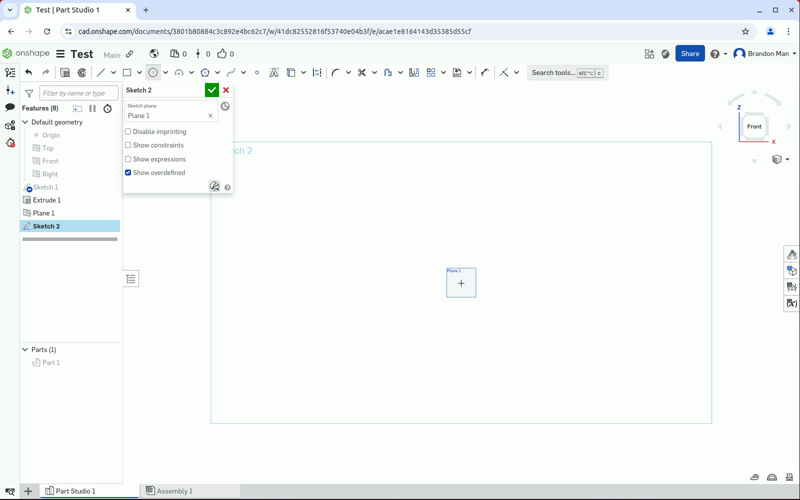
click(461, 282)
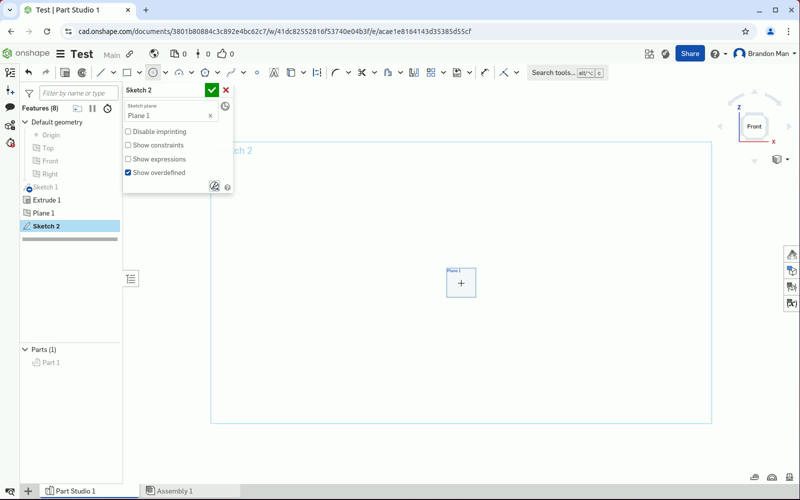
key_up(shift)
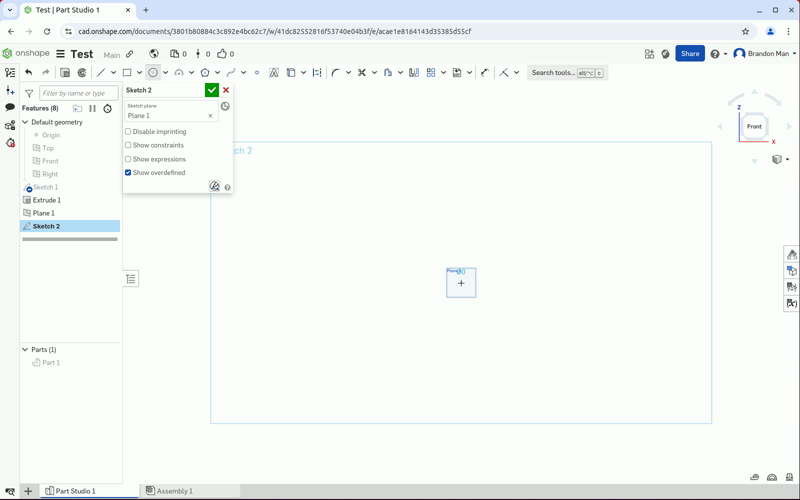
mouse_move(485, 282)
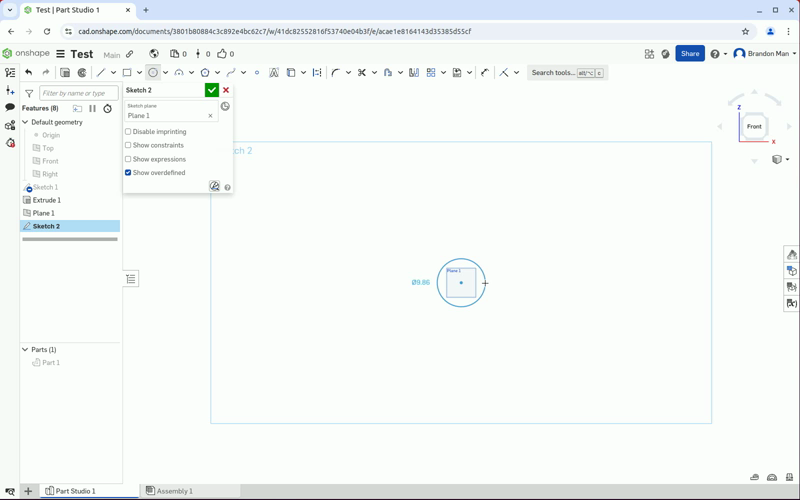
click(485, 282)
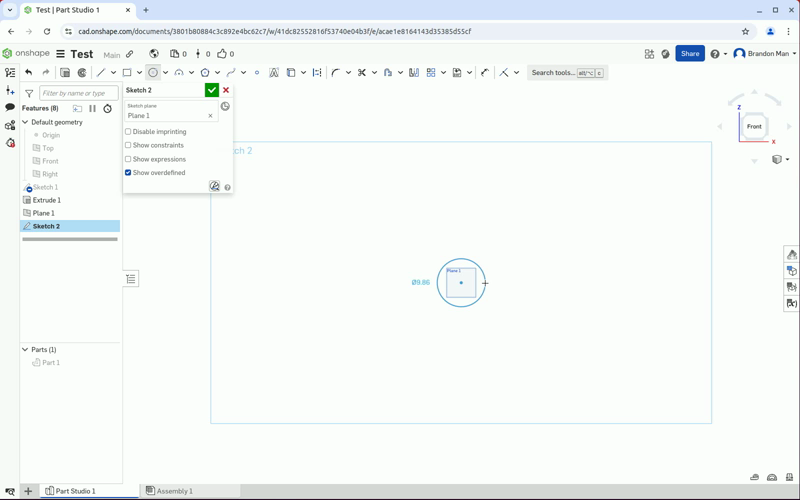
key(esc)
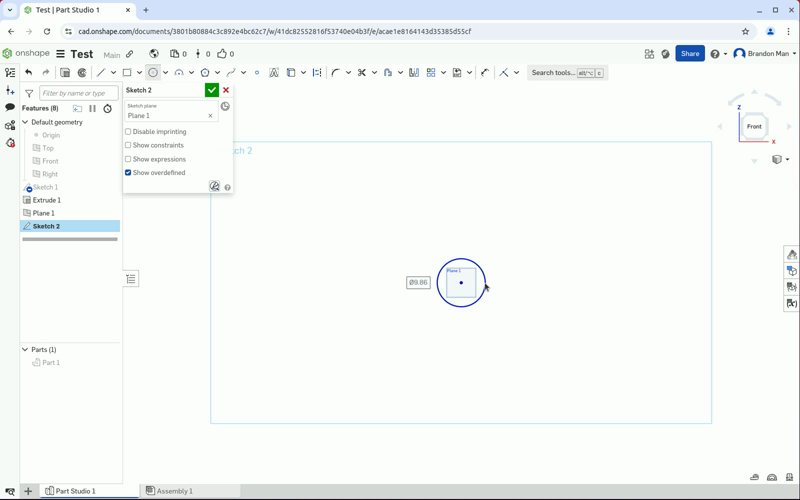
mouse_move(472, 271)
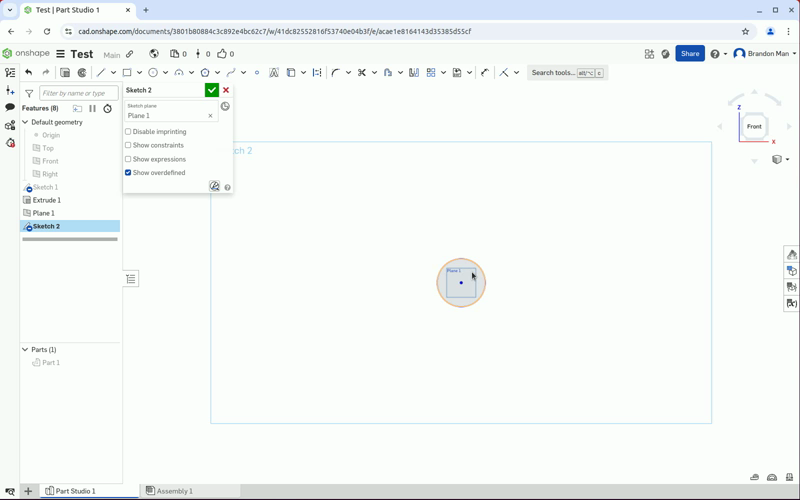
click(472, 271)
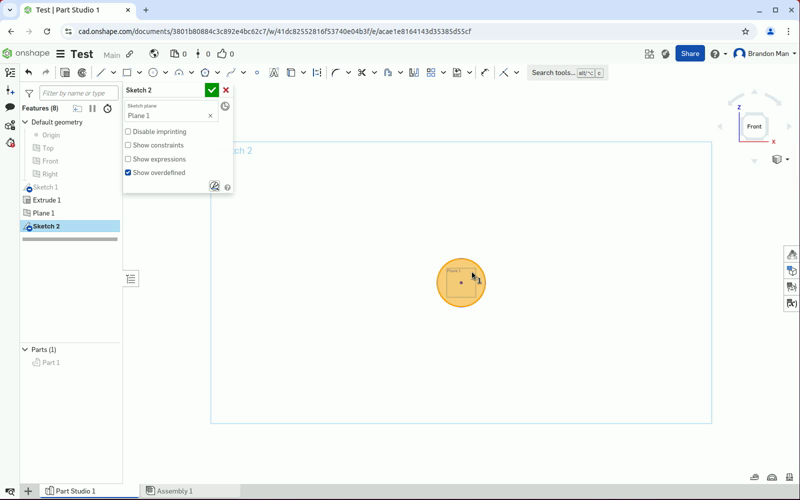
mouse_move(73, 352)
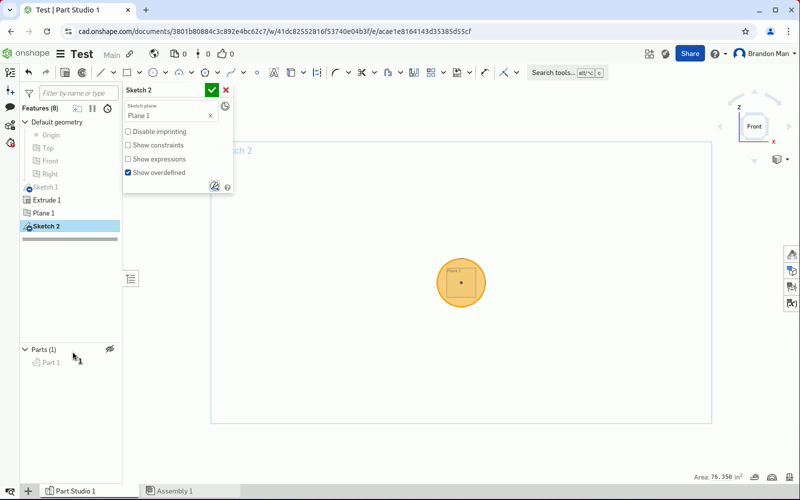
key(shift+y)
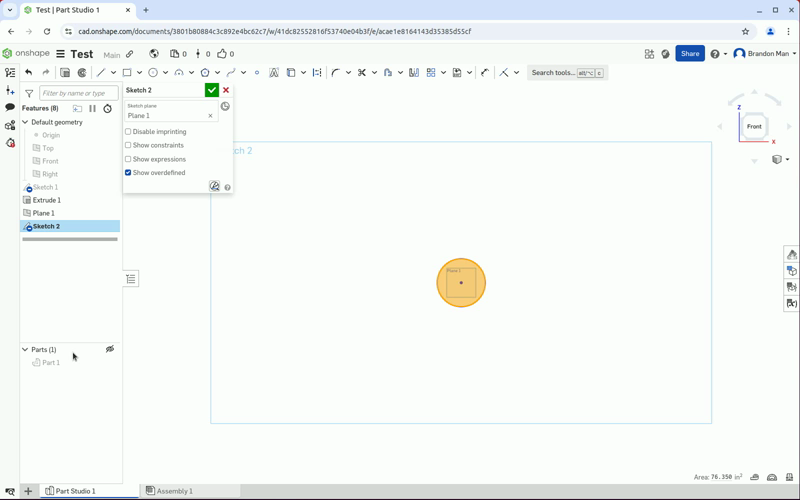
key(shift+e)
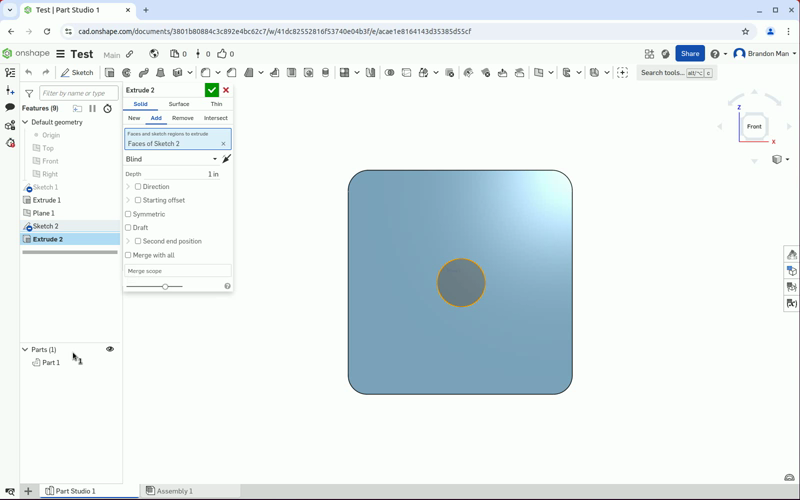
mouse_move(143, 106)
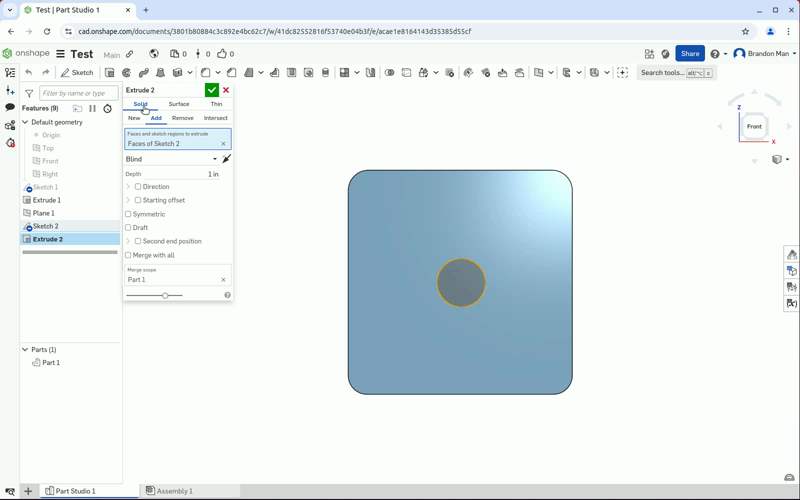
click(143, 106)
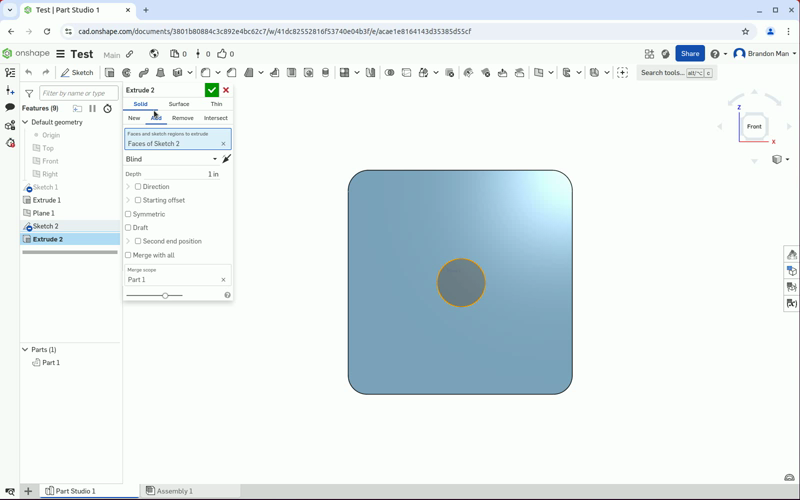
mouse_move(186, 120)
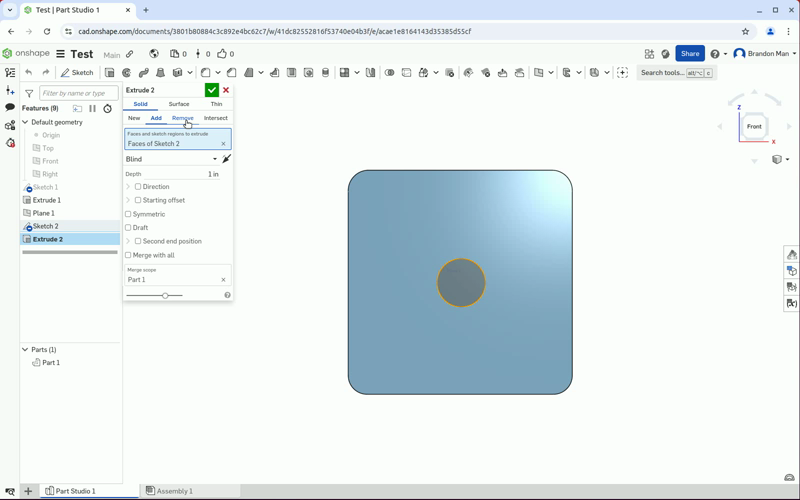
click(186, 120)
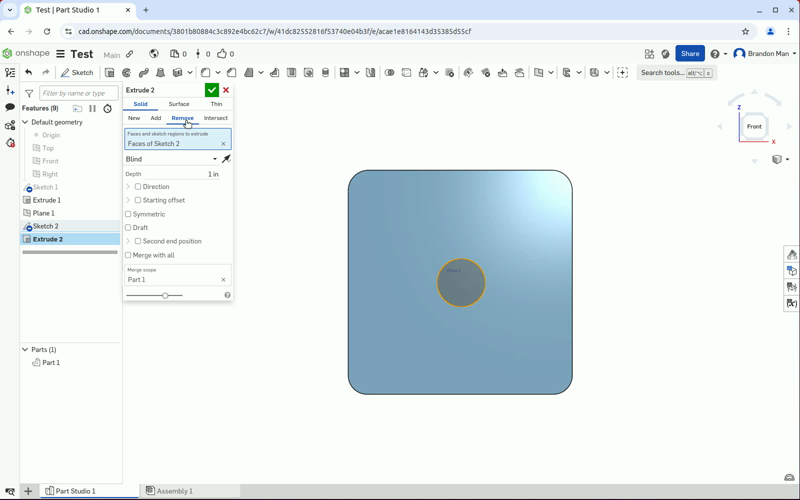
key(tab, 4)
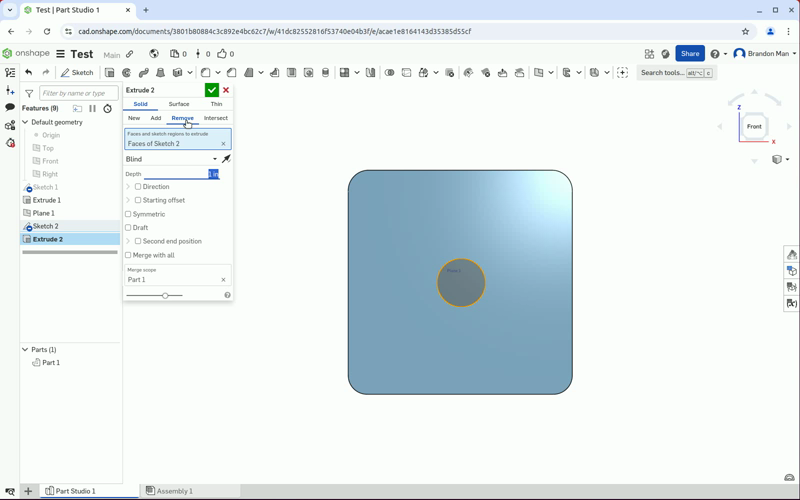
text(1.926)
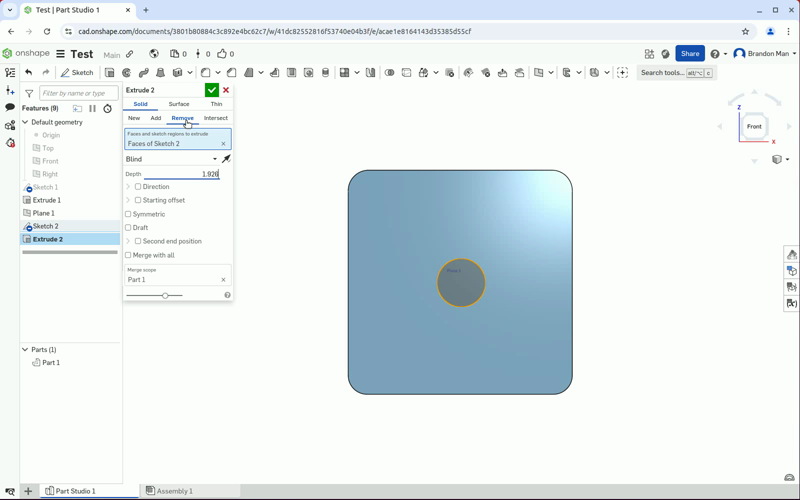
key(tab, 6)
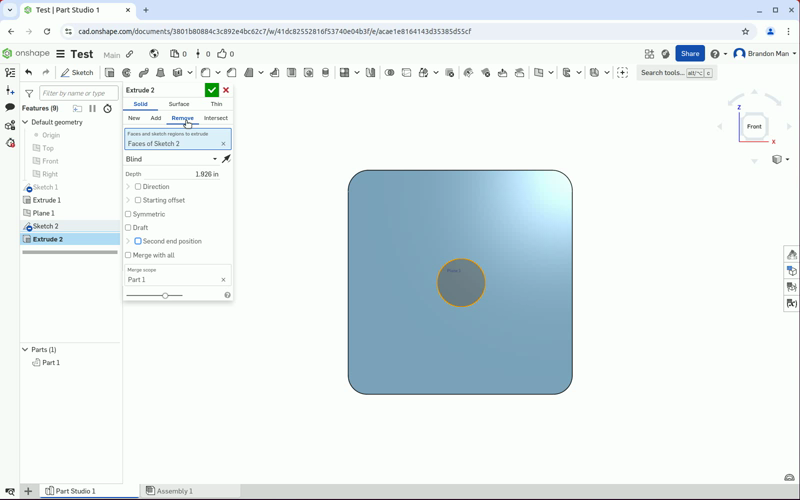
key(space)
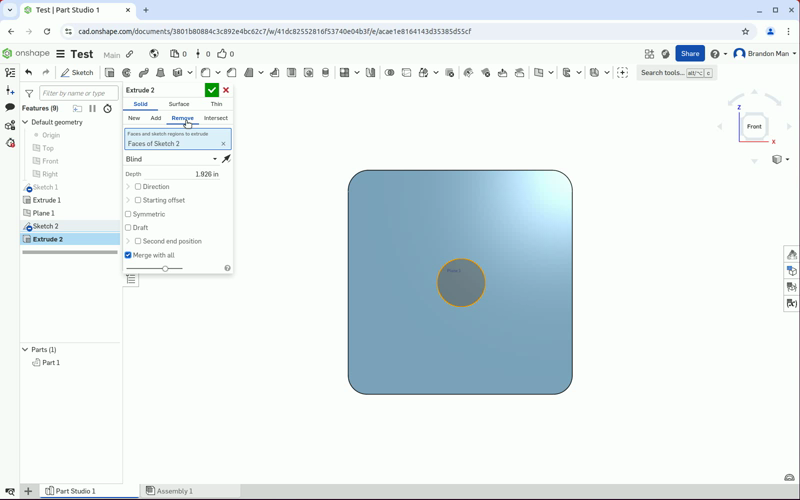
key(enter)
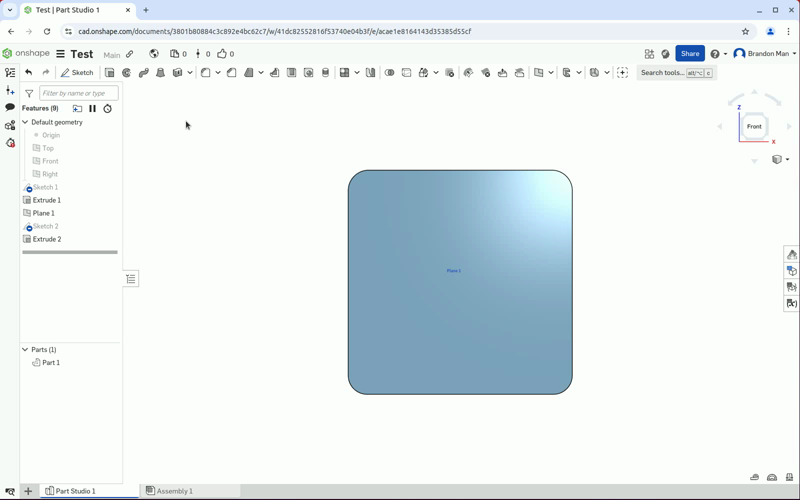
key(shift+h)
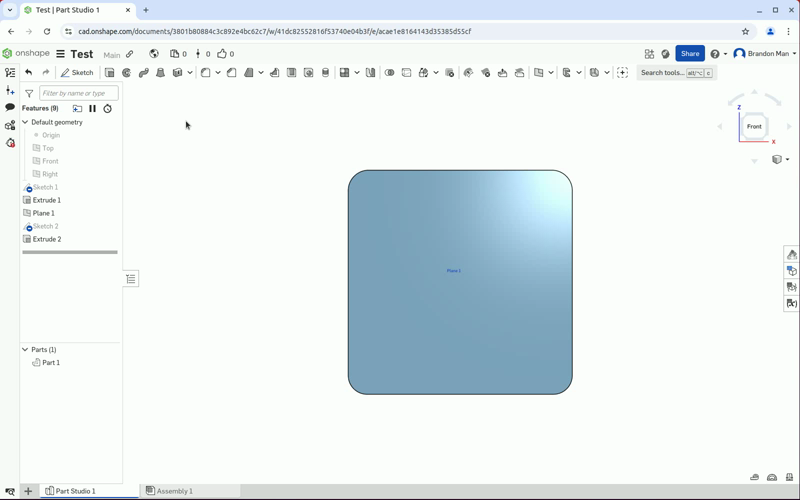
key(shift+h)
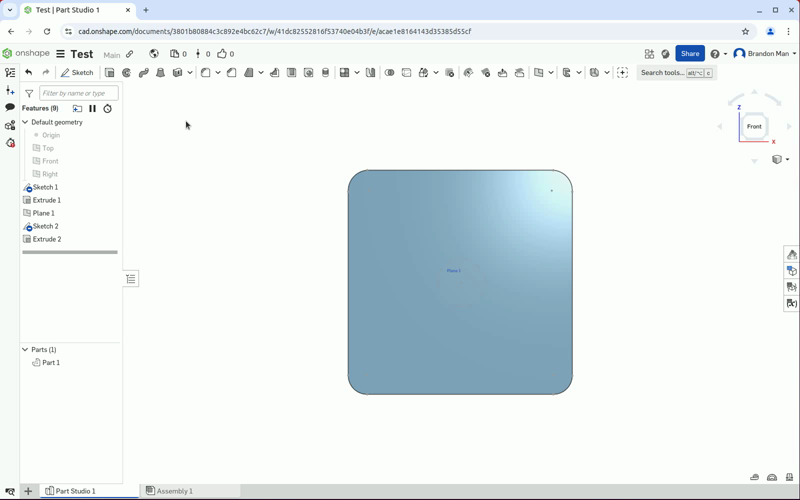
key(shift+7)
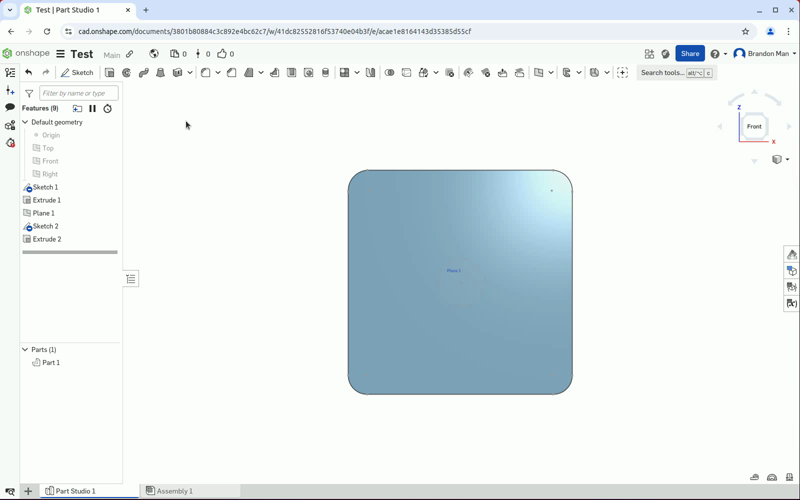
key(left, 2)
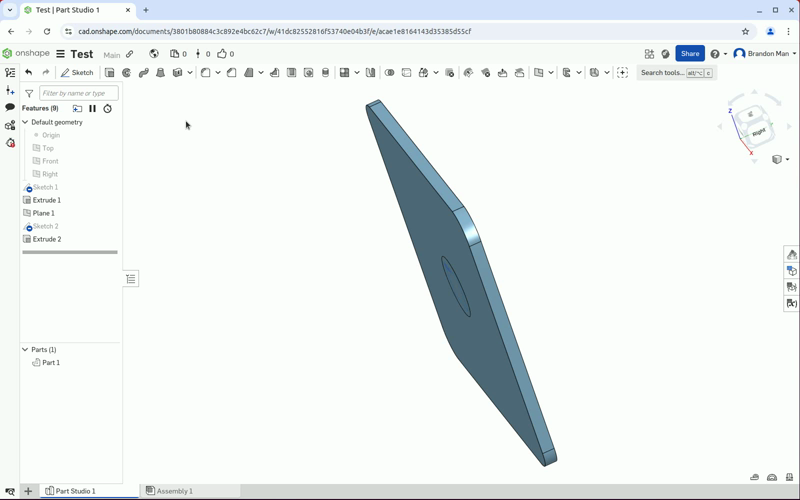
key(down, 2)
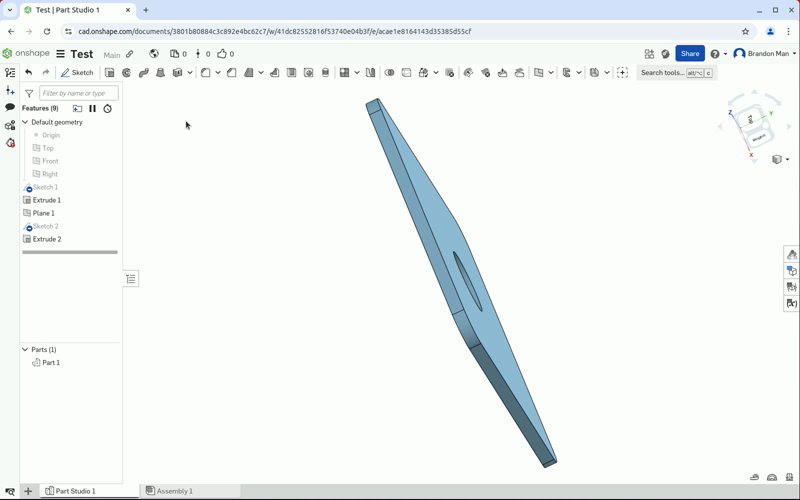
key(up, 2)
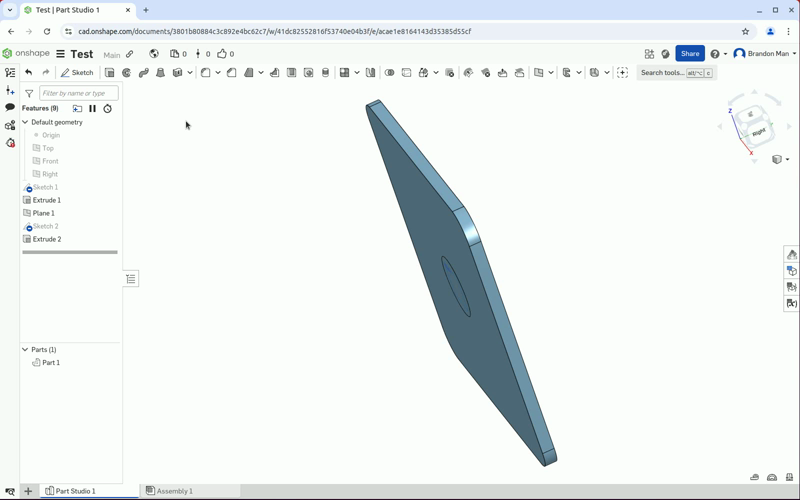
key(right, 2)
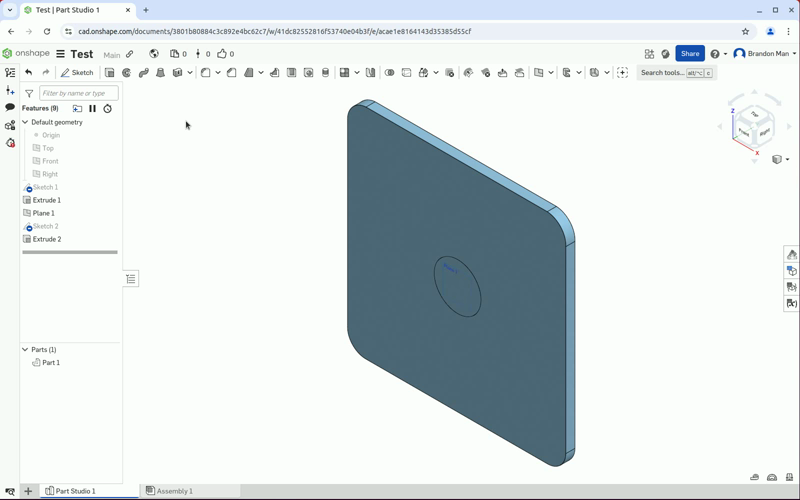
mouse_move(73, 189)
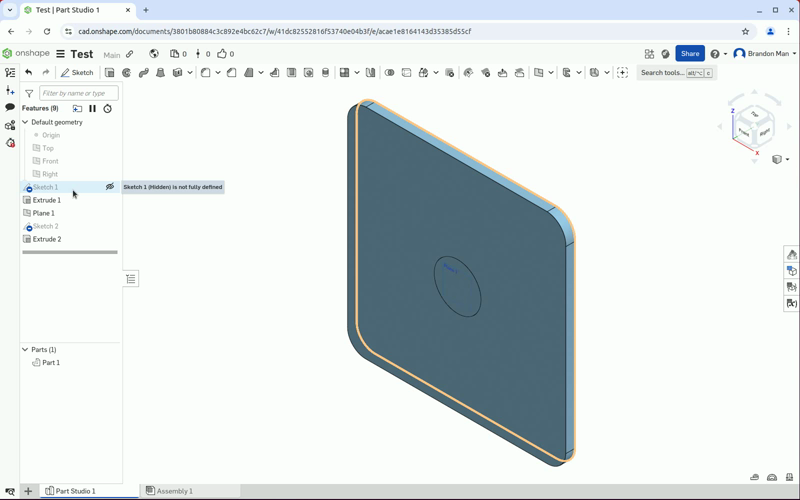
click(73, 189)